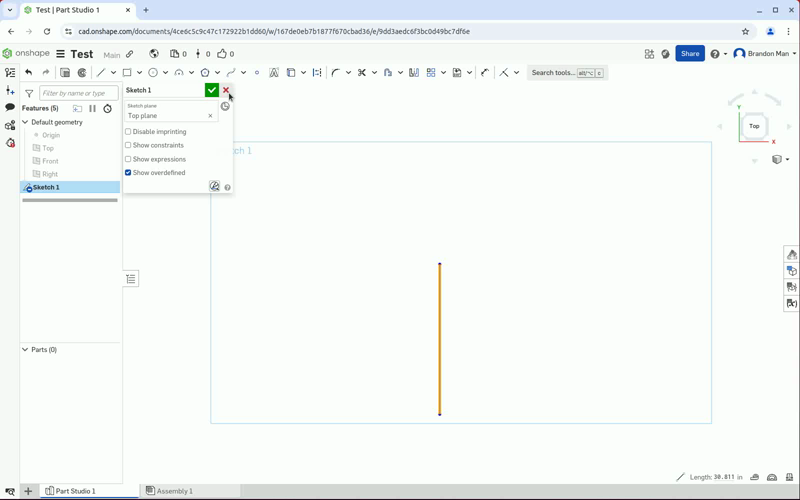
key(shift+h)
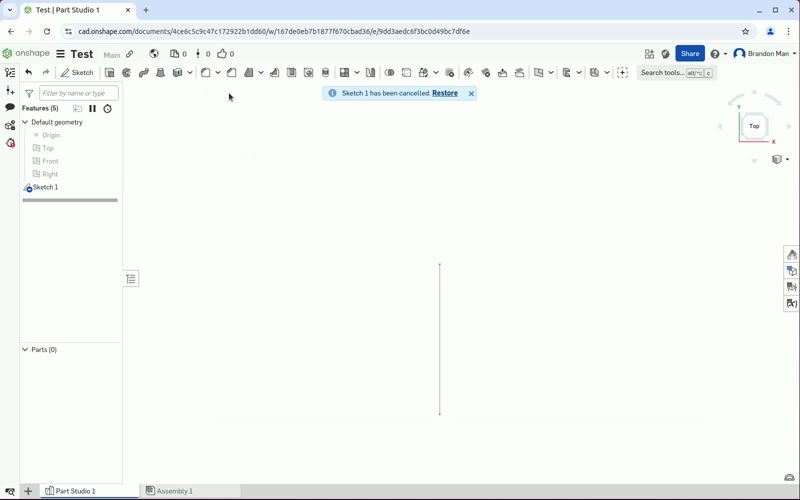
key(shift+s)
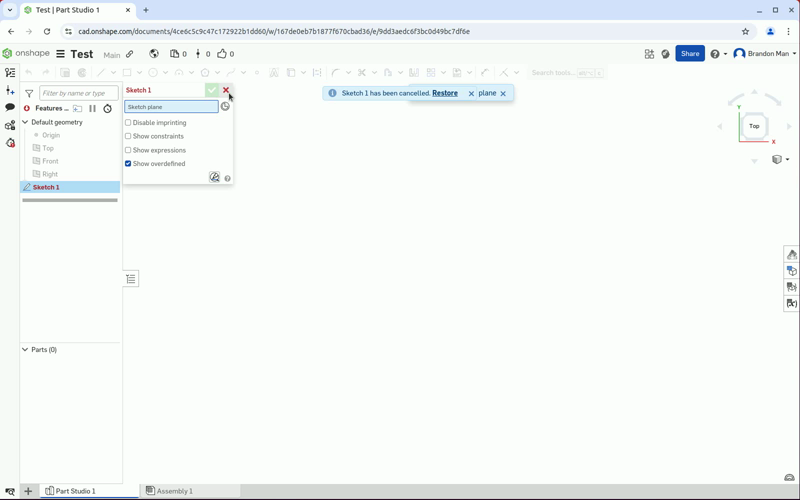
mouse_move(73, 150)
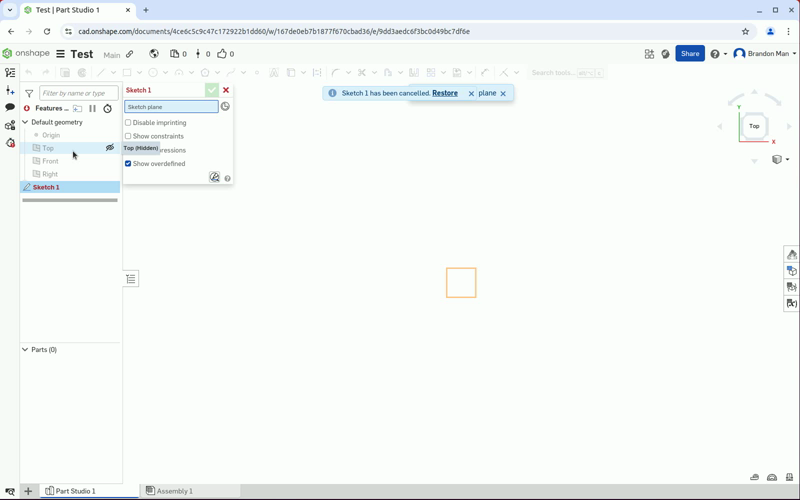
click(73, 150)
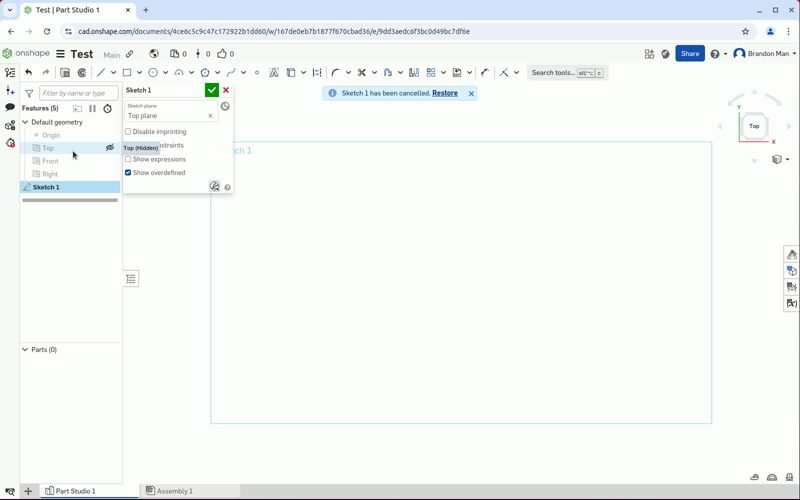
mouse_move(73, 352)
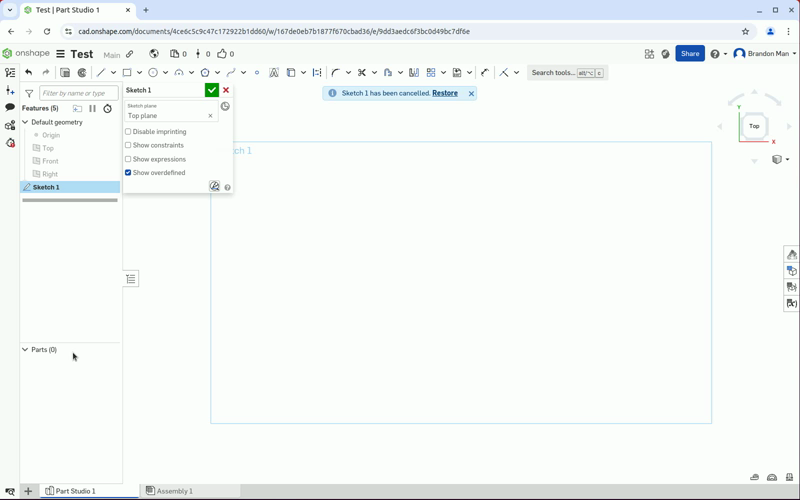
key(y)
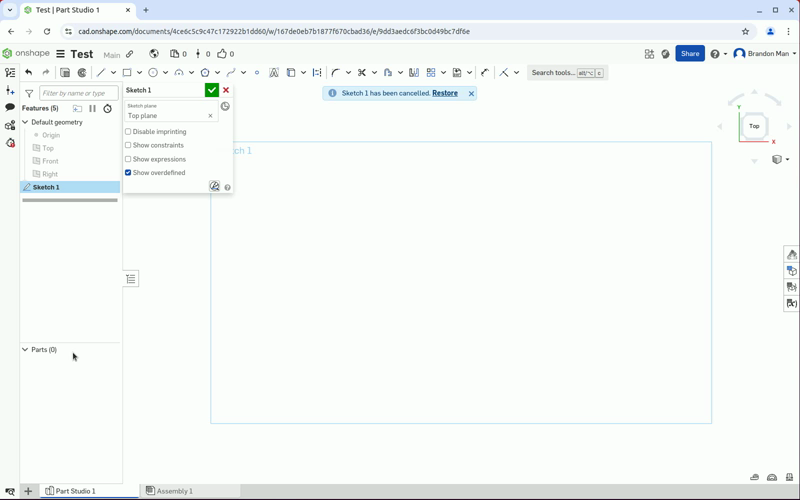
key(c)
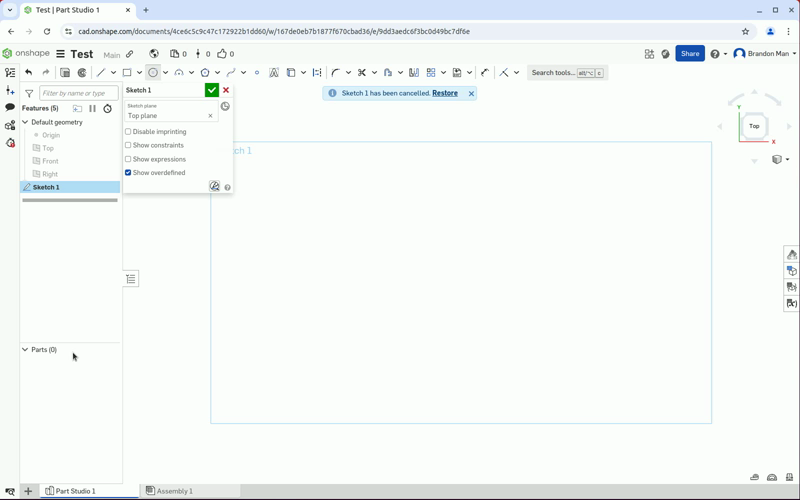
key_down(shift)
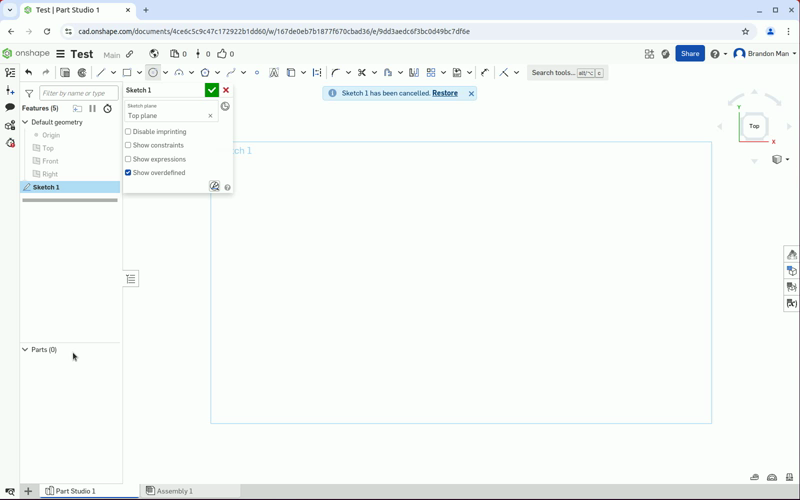
mouse_move(461, 282)
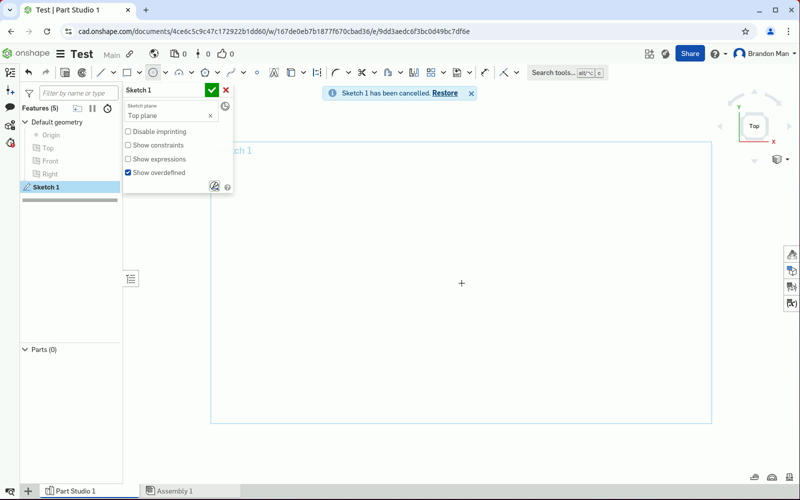
click(461, 282)
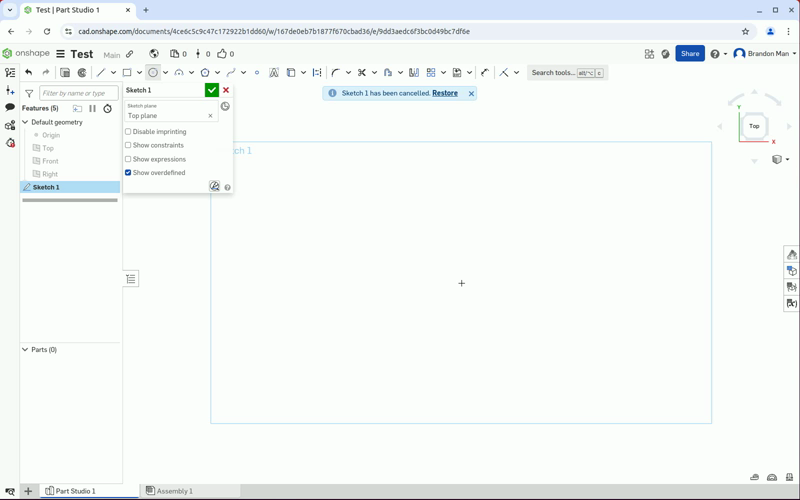
key_up(shift)
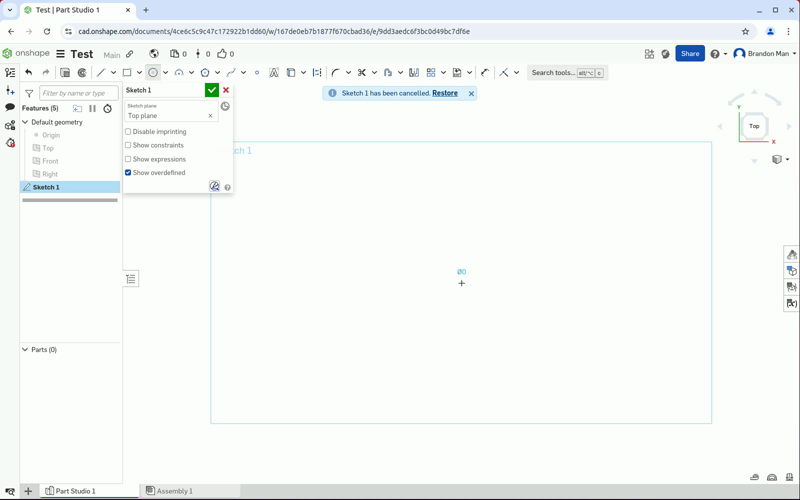
mouse_move(470, 282)
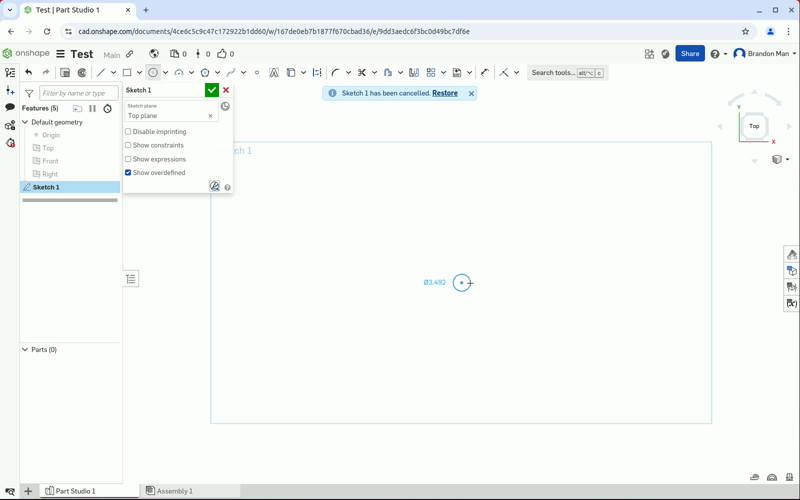
click(470, 282)
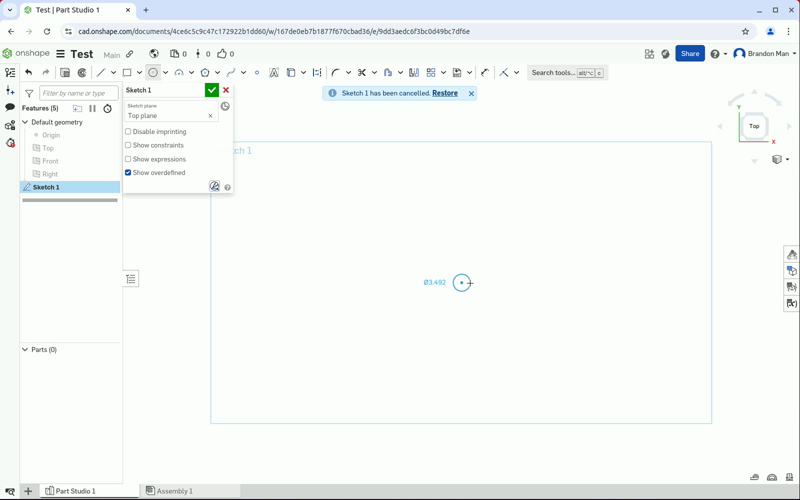
key(esc)
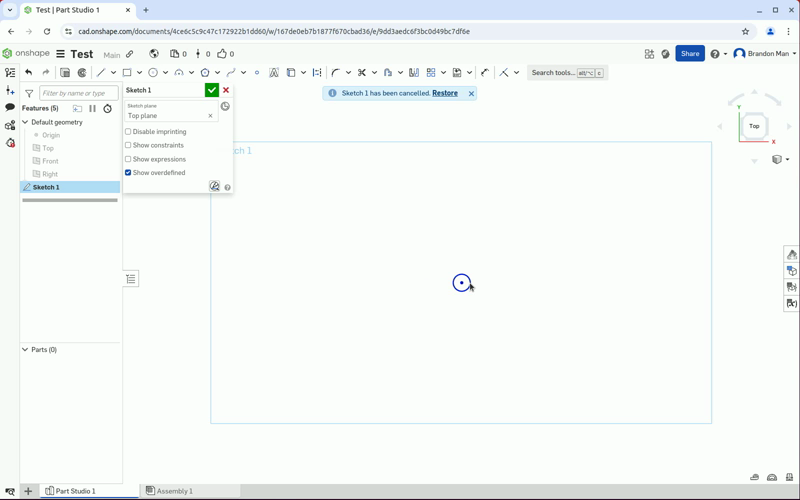
mouse_move(460, 280)
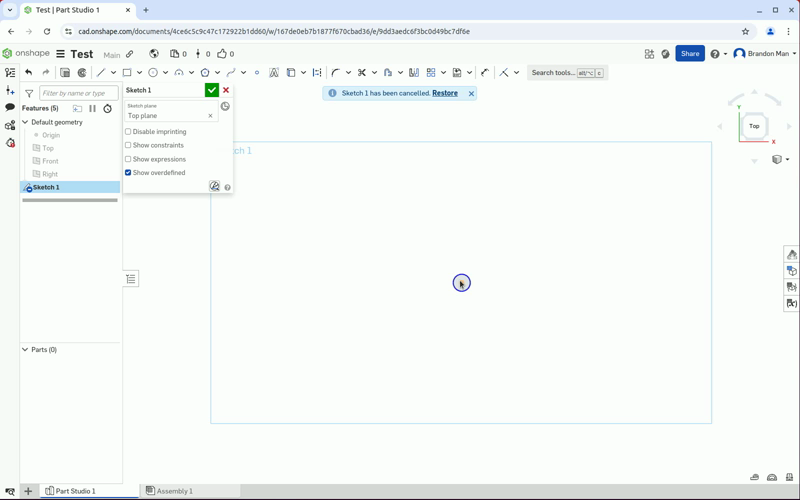
scroll(6)
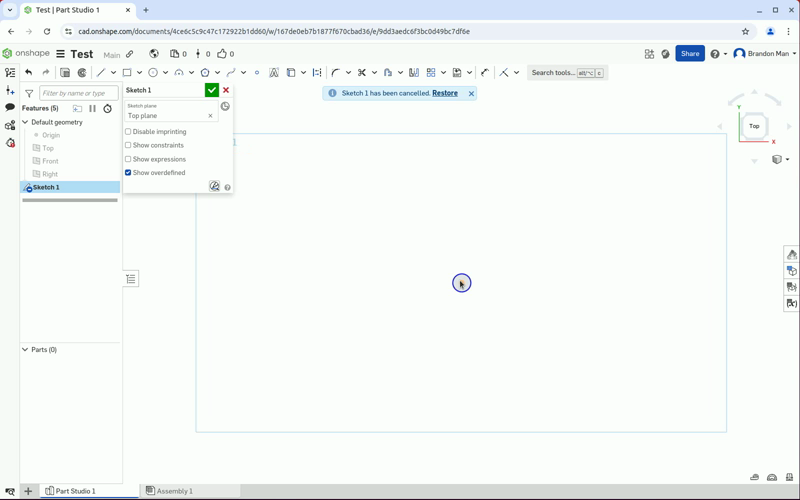
scroll(6)
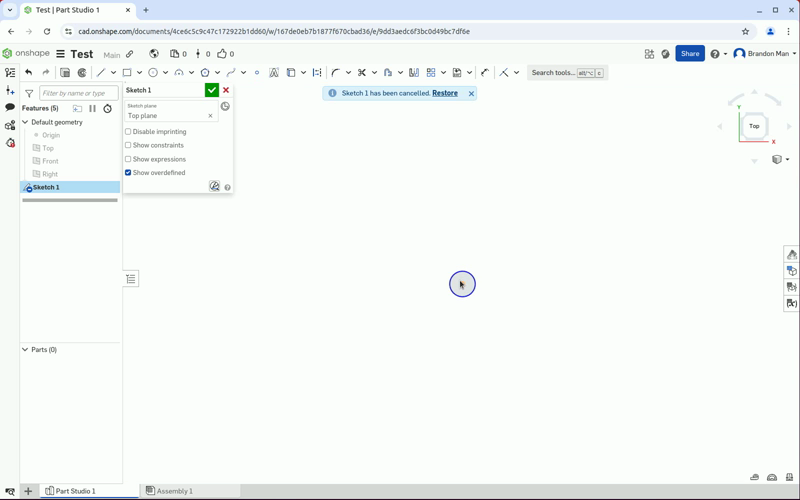
scroll(6)
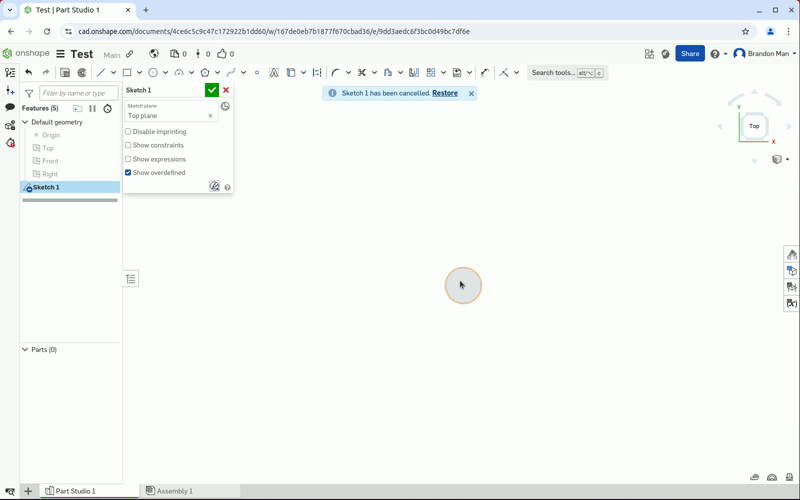
scroll(6)
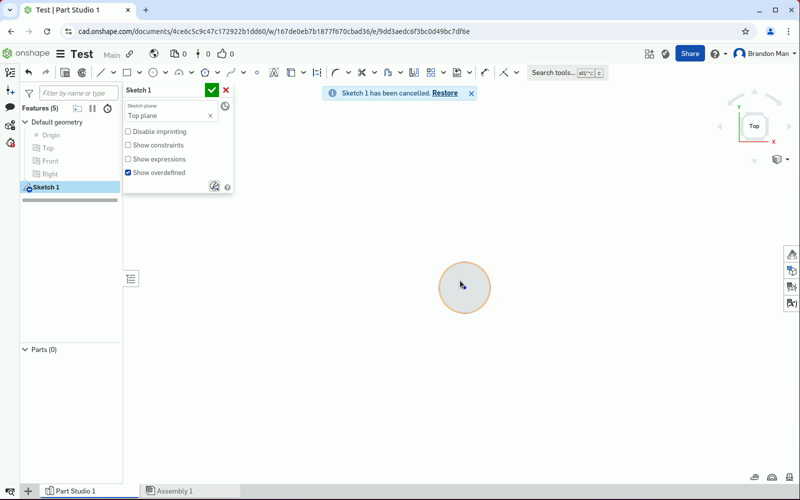
scroll(6)
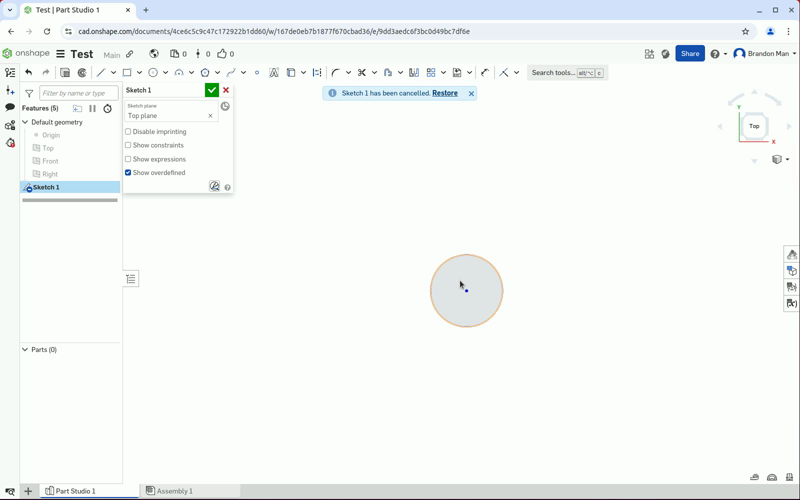
scroll(6)
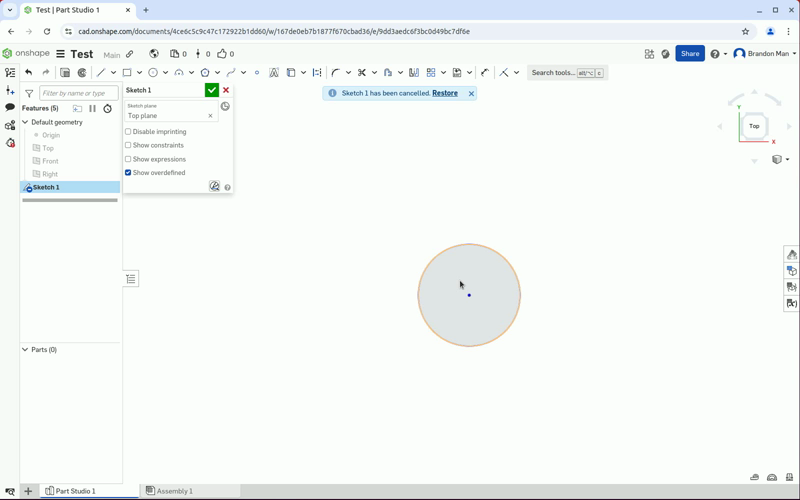
scroll(6)
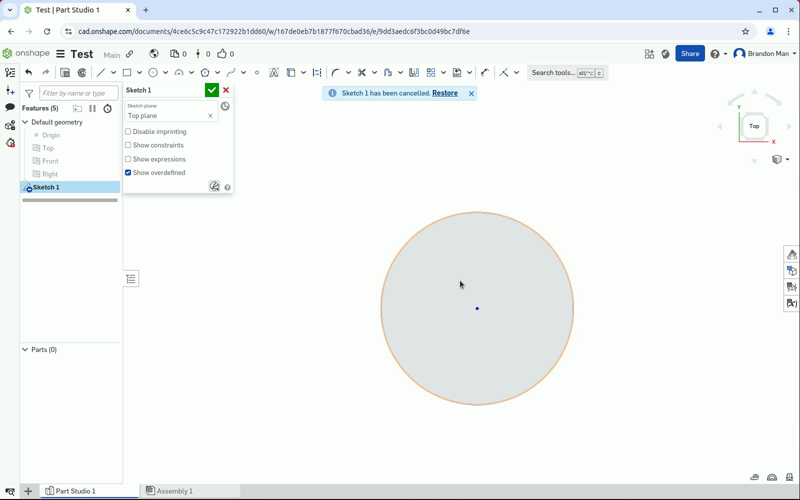
click(460, 280)
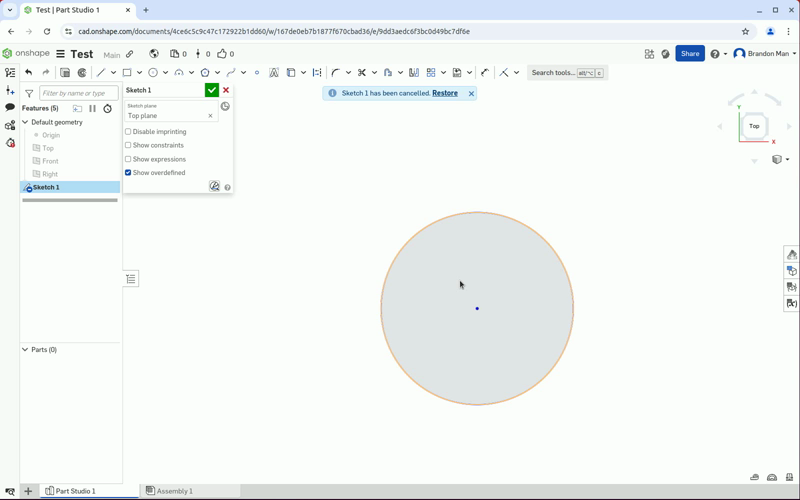
scroll(-6)
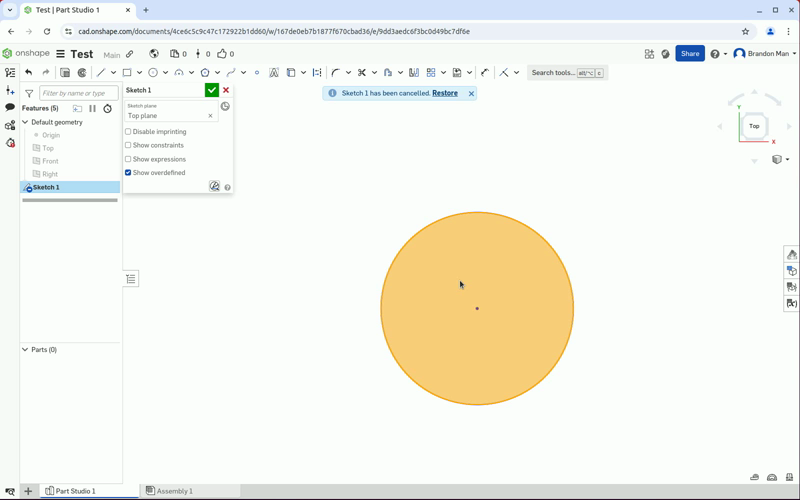
scroll(-6)
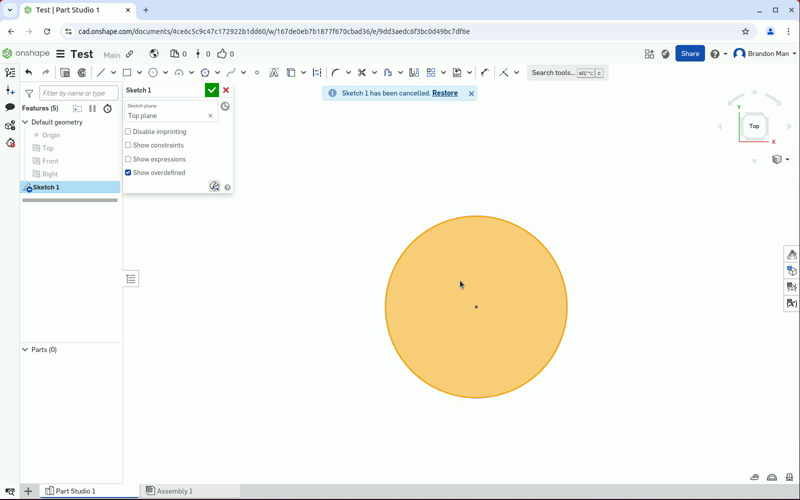
scroll(-6)
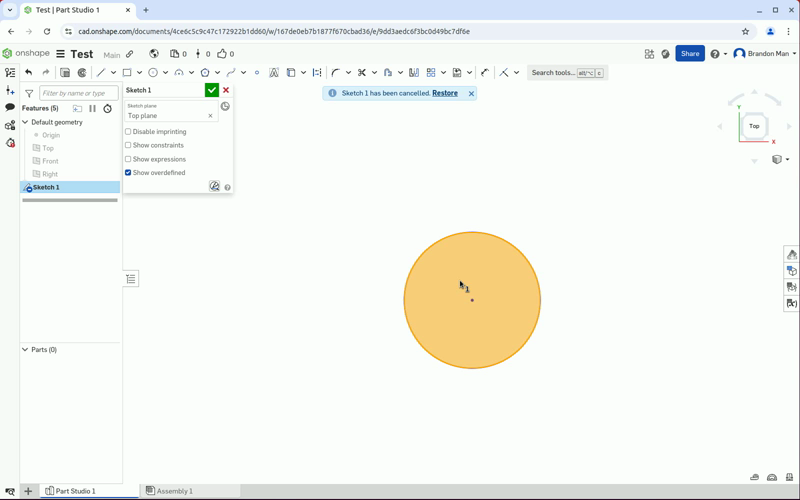
scroll(-6)
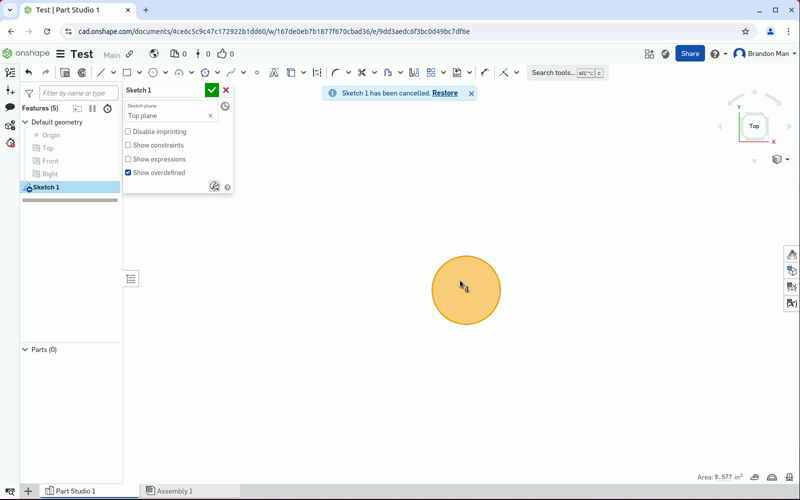
scroll(-6)
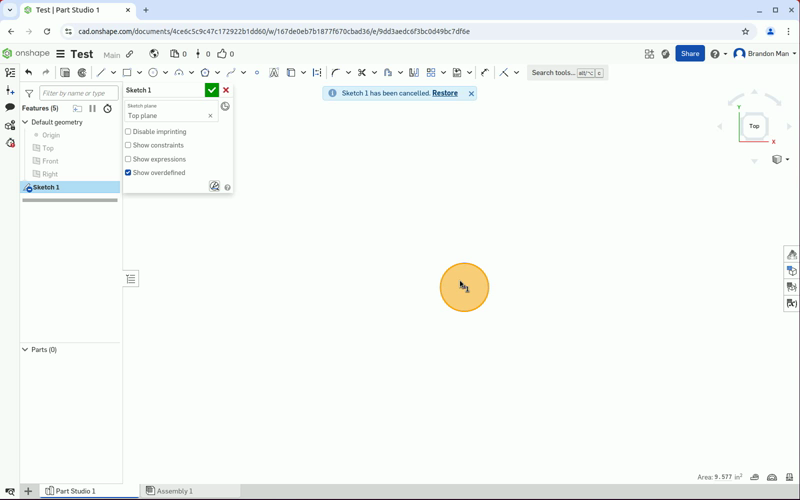
scroll(-6)
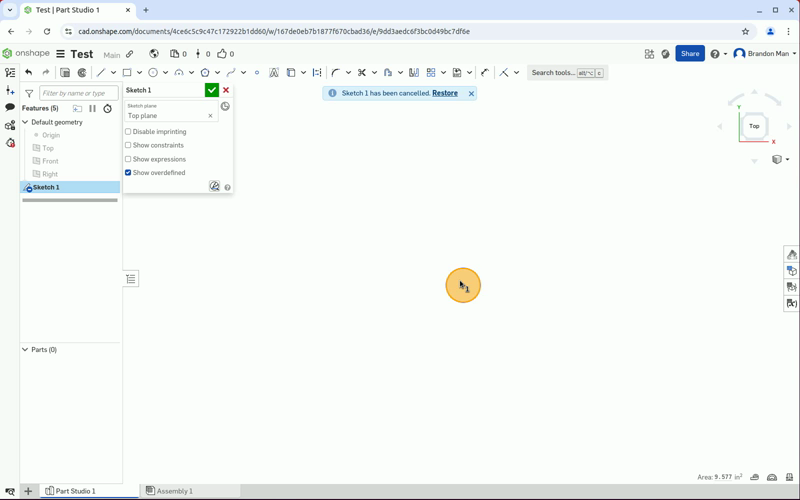
scroll(-6)
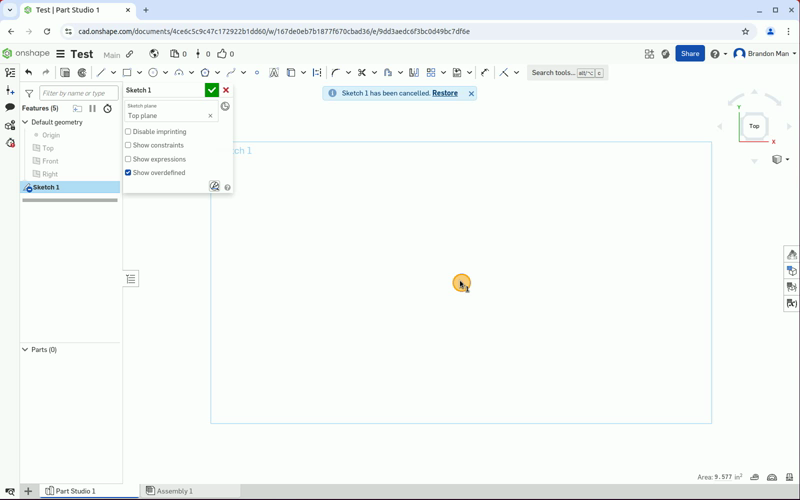
mouse_move(73, 352)
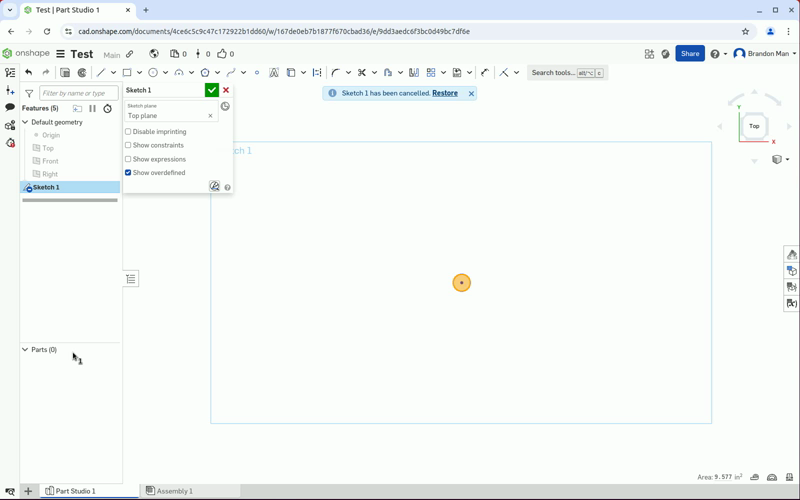
key(shift+y)
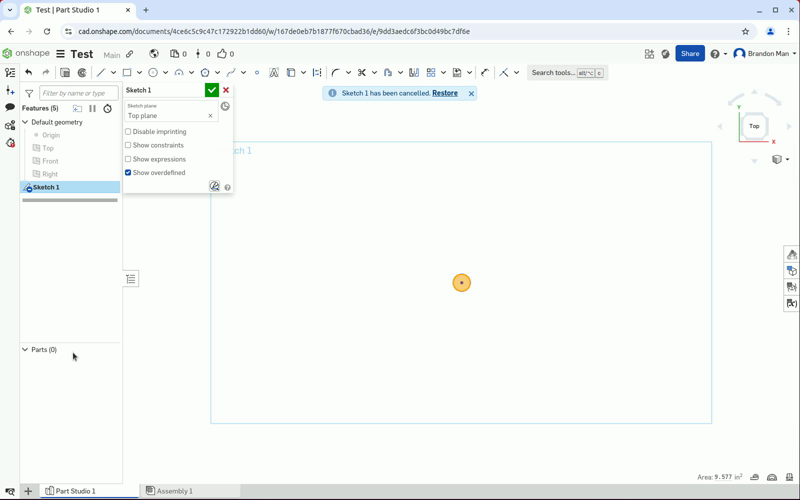
key(shift+e)
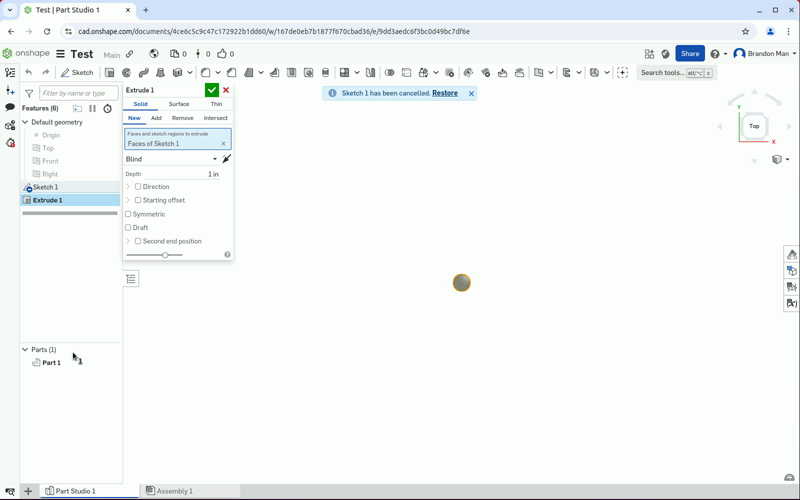
mouse_move(143, 106)
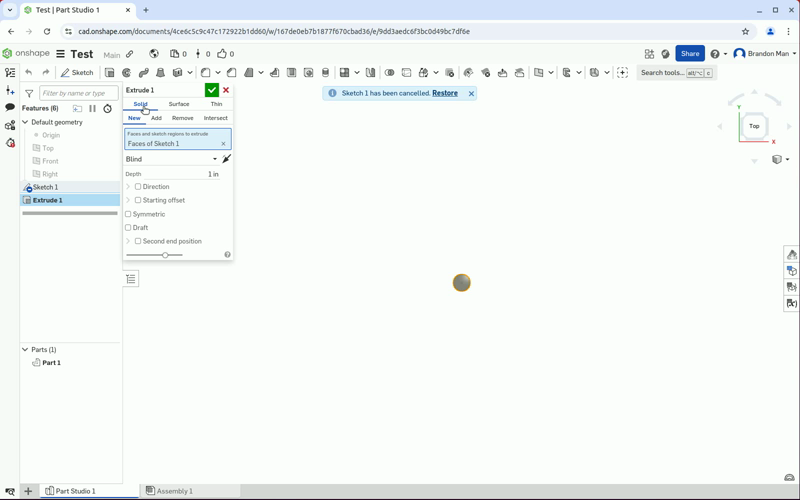
click(143, 106)
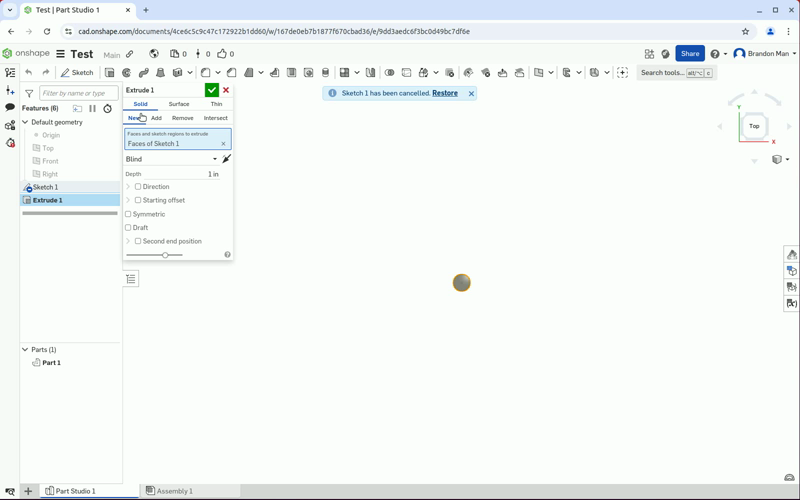
mouse_move(137, 120)
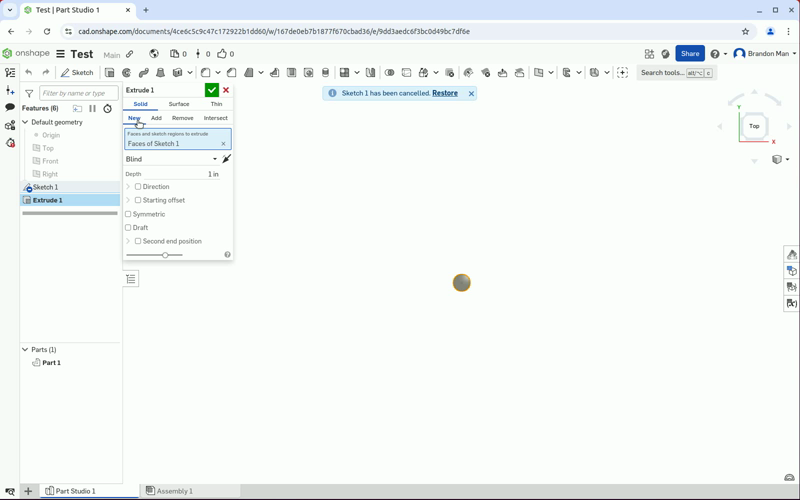
click(137, 120)
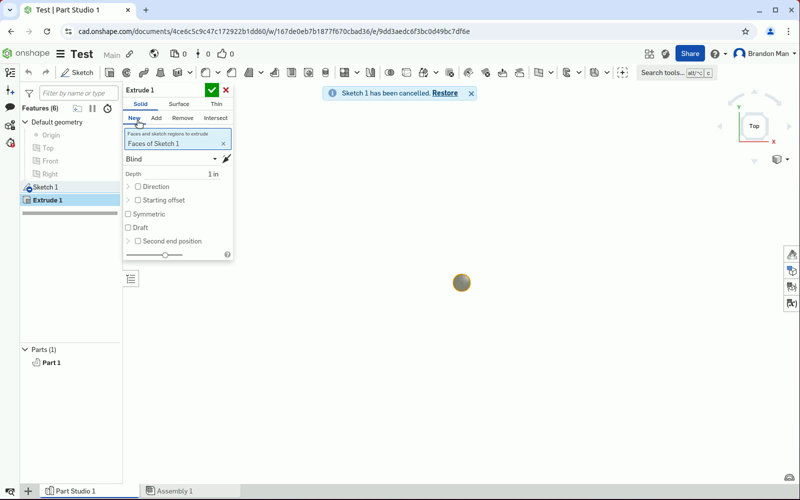
key(tab, 4)
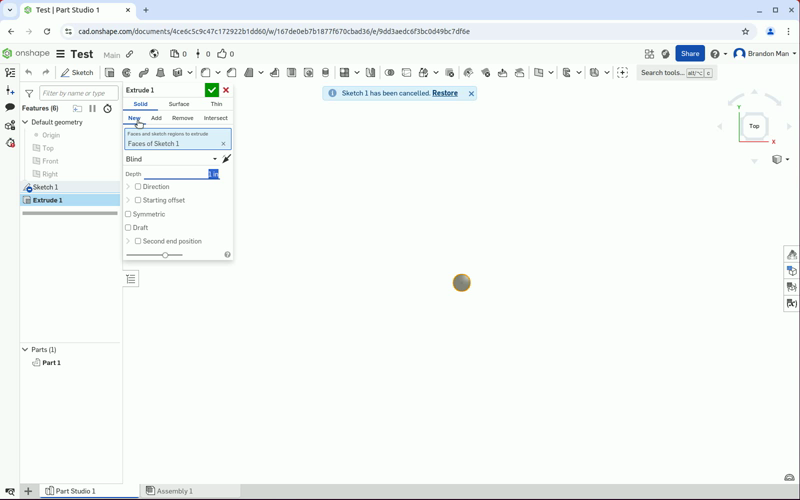
text(23.108)
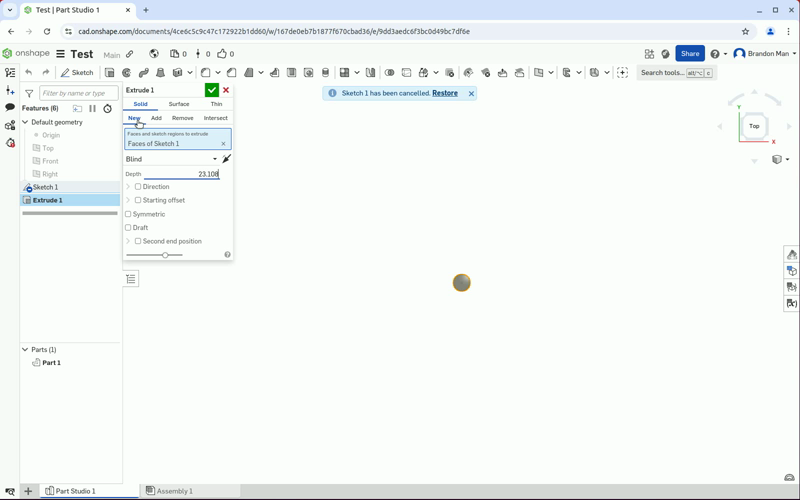
key(enter)
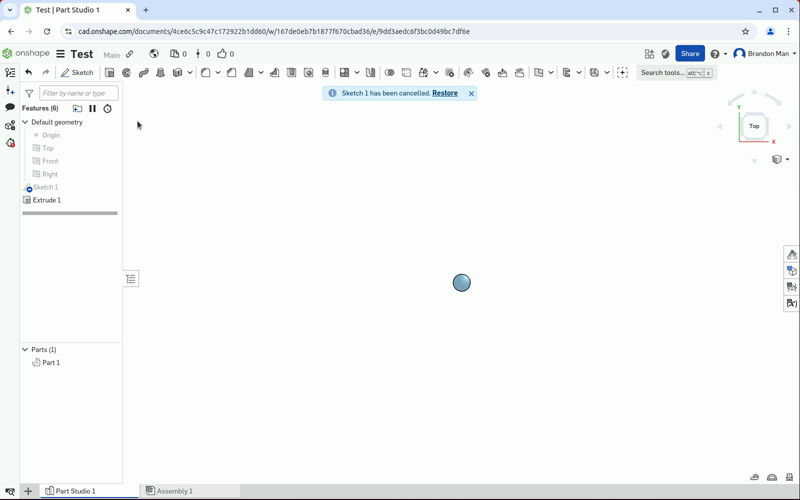
key(shift+h)
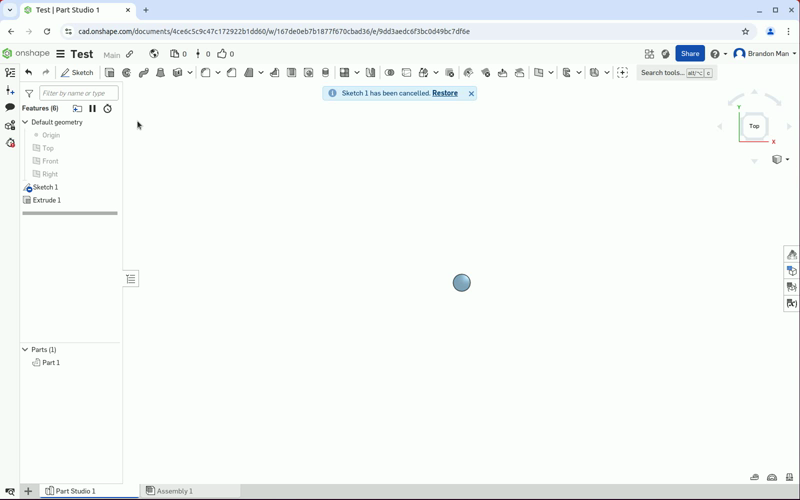
key(shift+h)
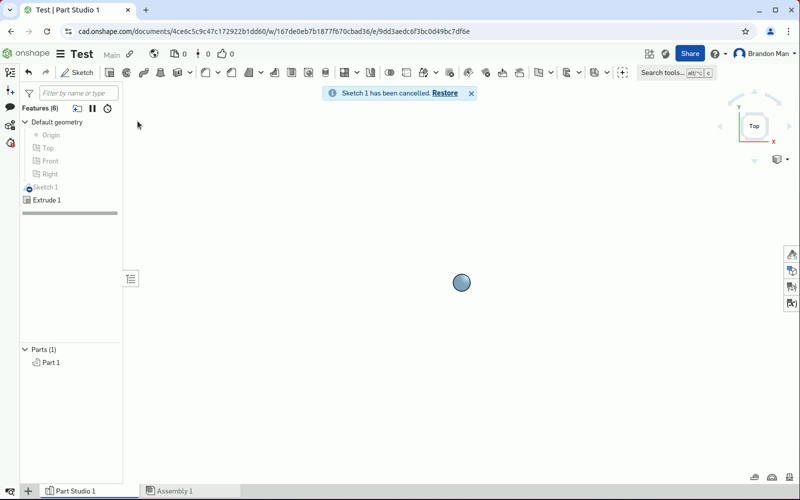
mouse_move(73, 189)
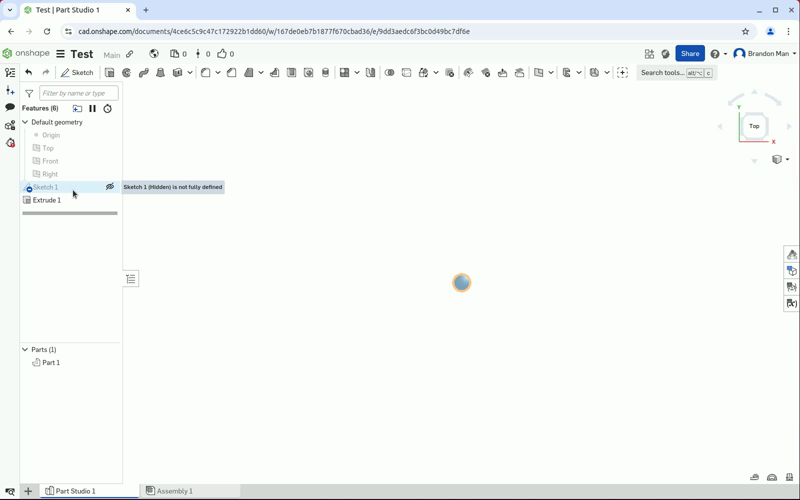
click(73, 189)
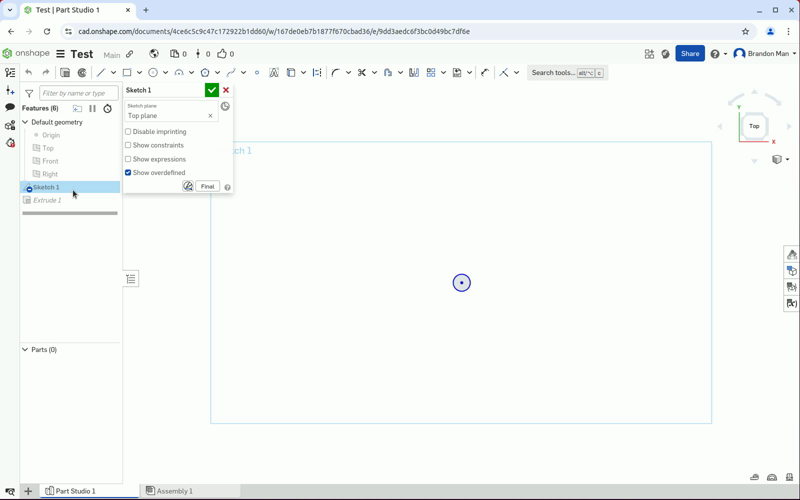
mouse_move(229, 92)
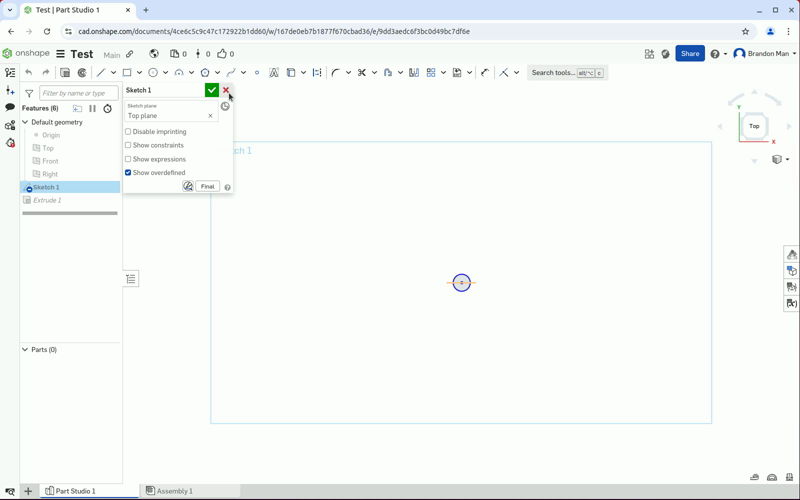
click(229, 92)
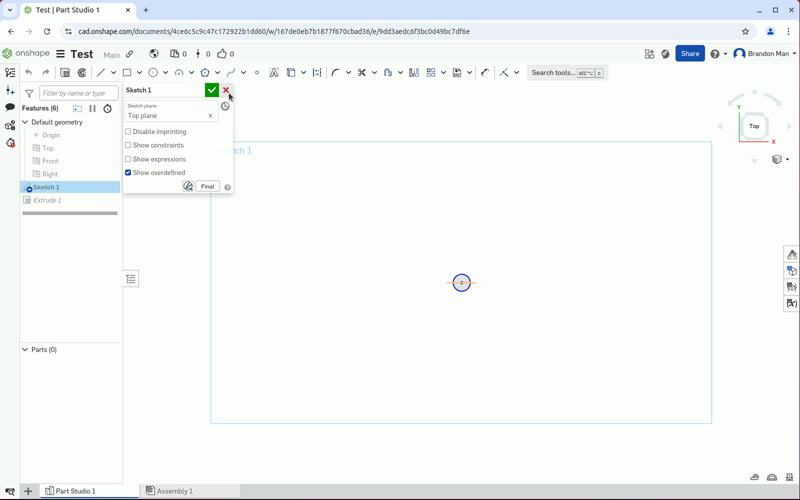
key(shift+s)
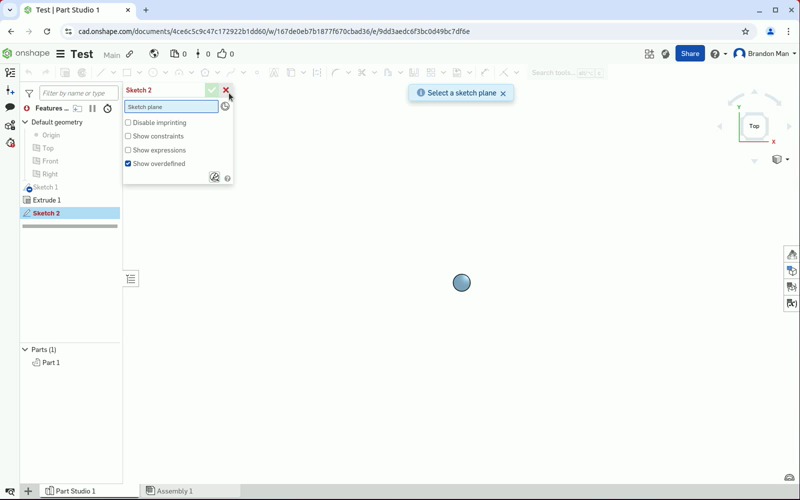
mouse_move(73, 150)
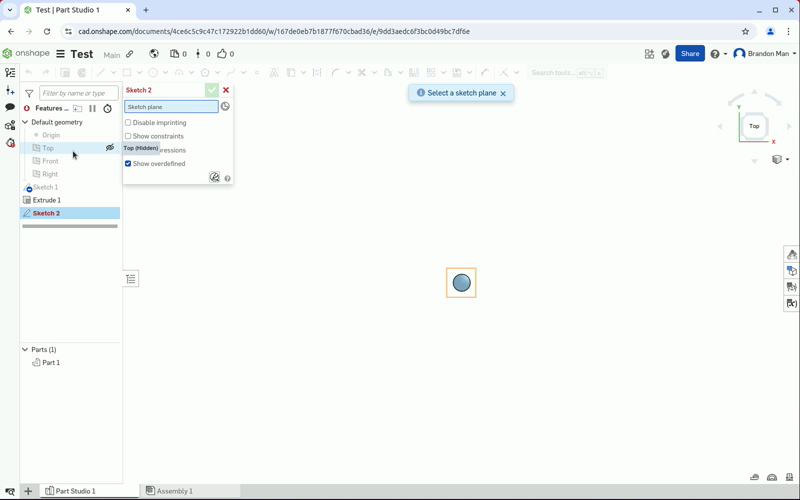
click(73, 150)
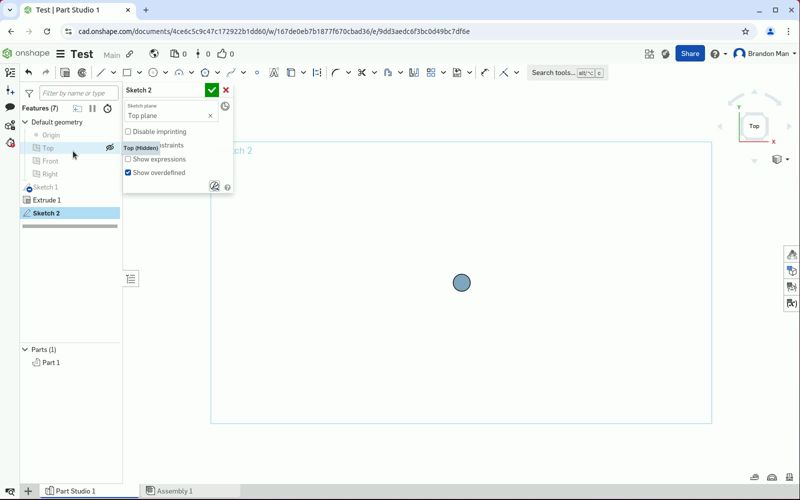
mouse_move(73, 352)
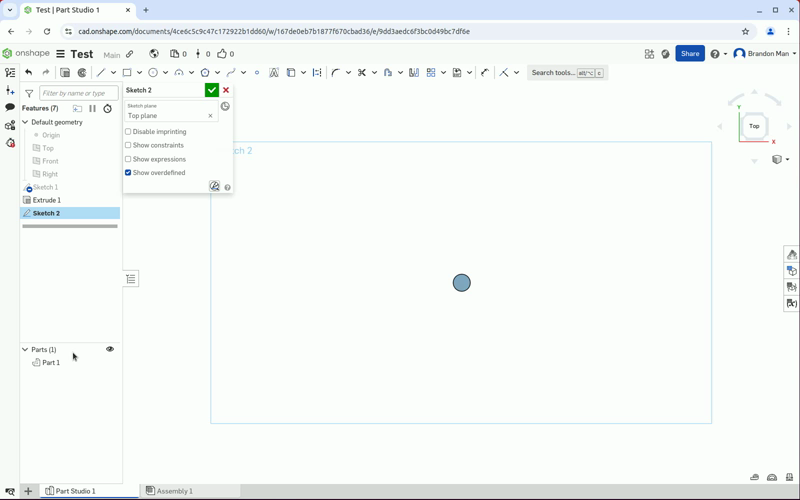
key(y)
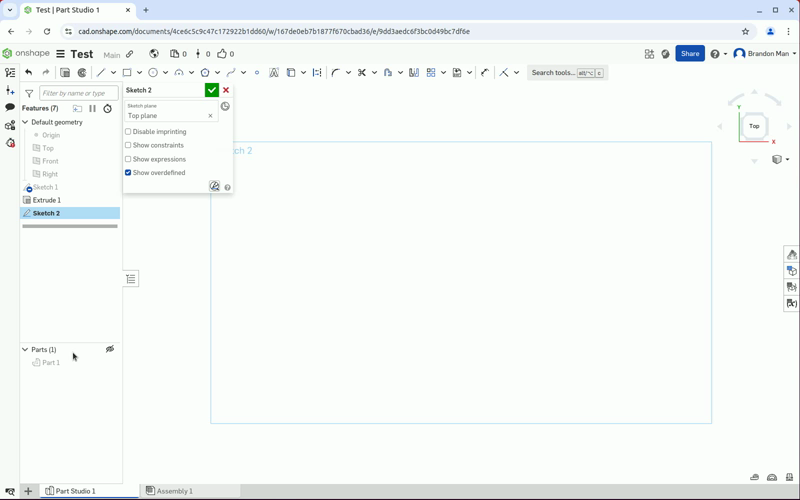
key(c)
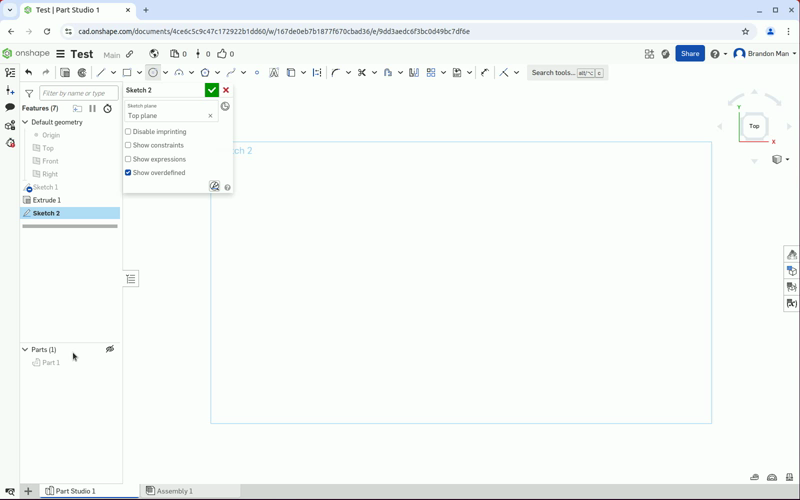
key_down(shift)
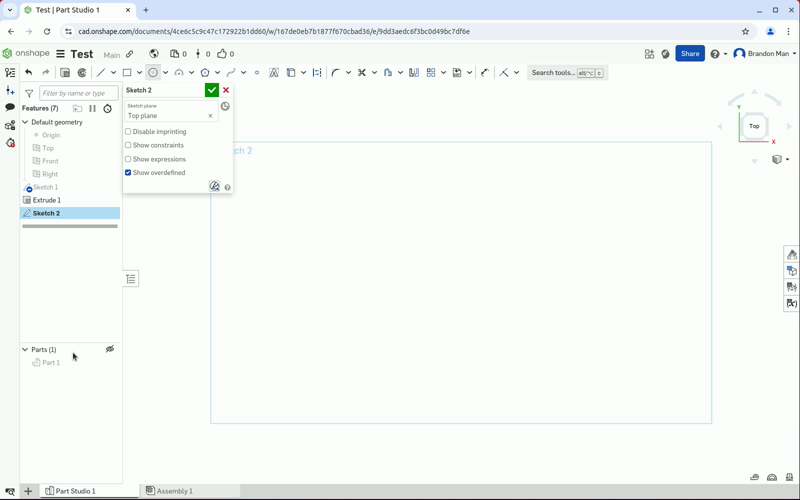
mouse_move(460, 282)
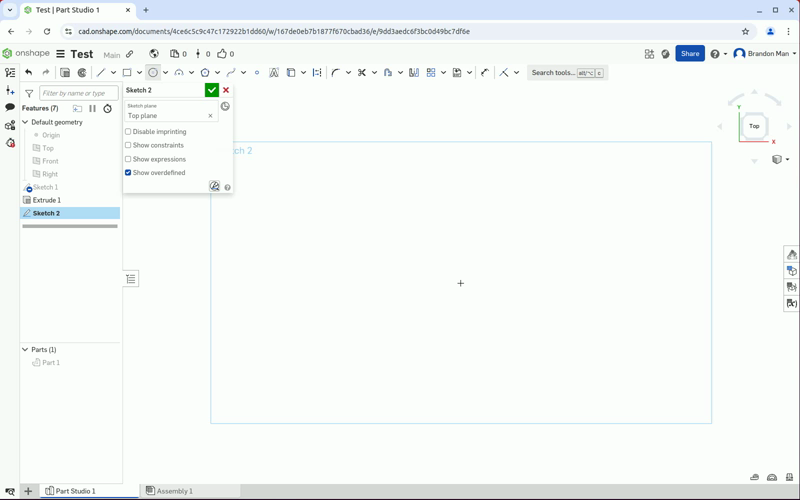
click(460, 282)
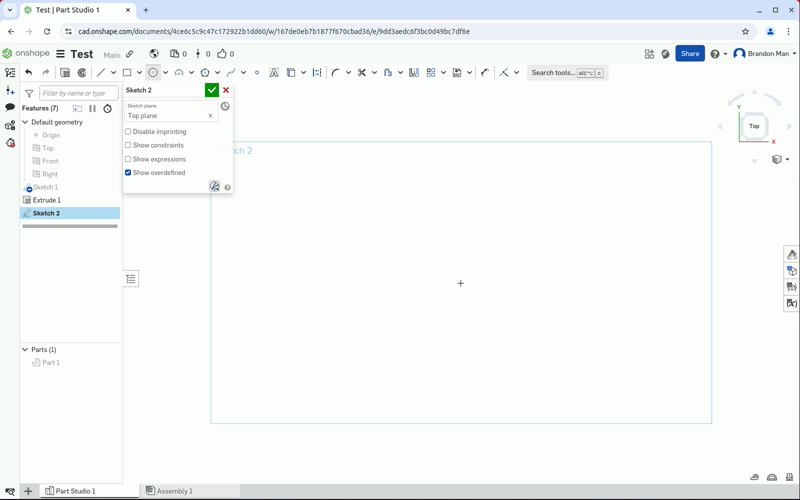
key_up(shift)
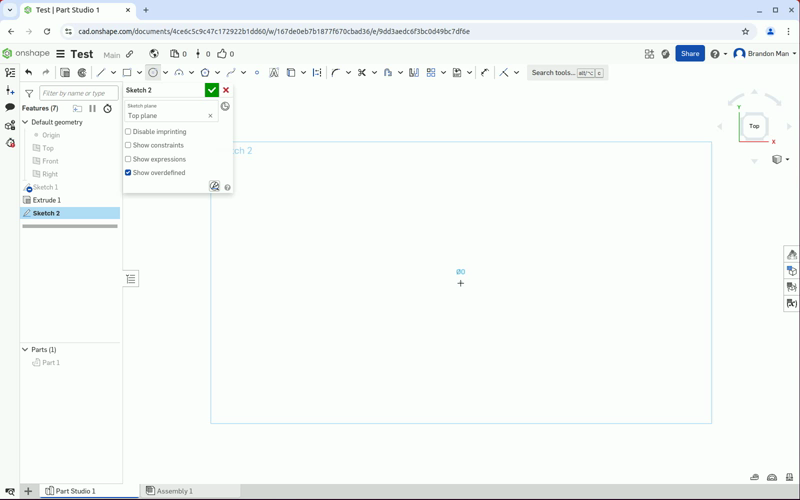
mouse_move(491, 282)
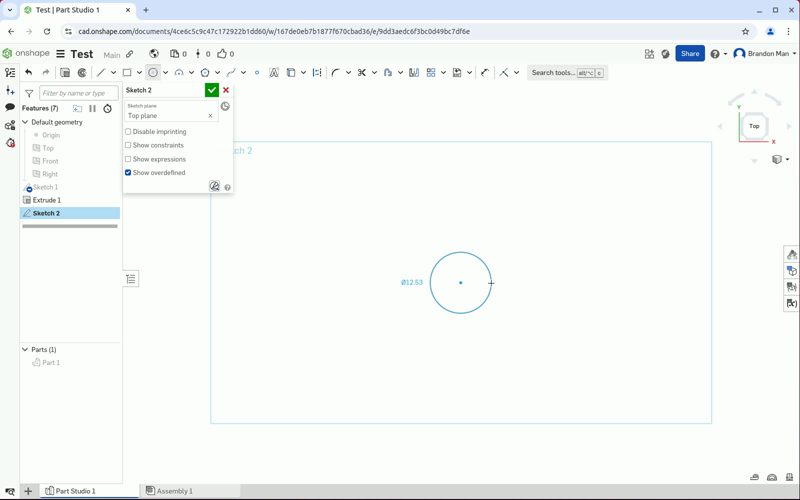
click(491, 282)
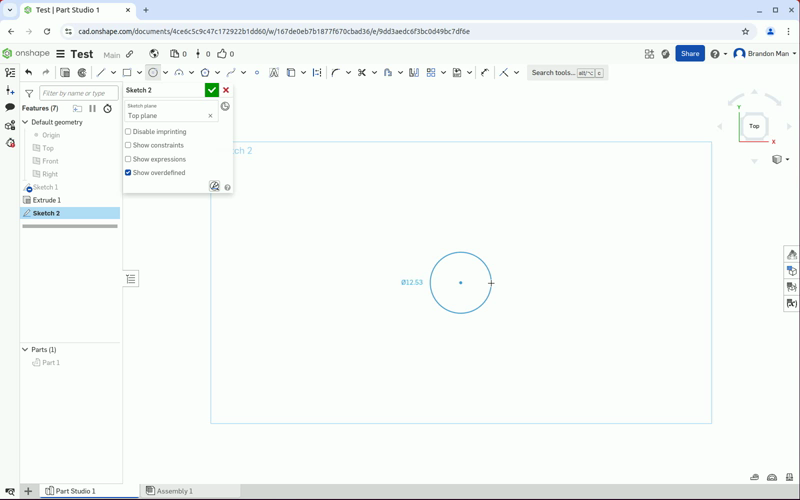
key(esc)
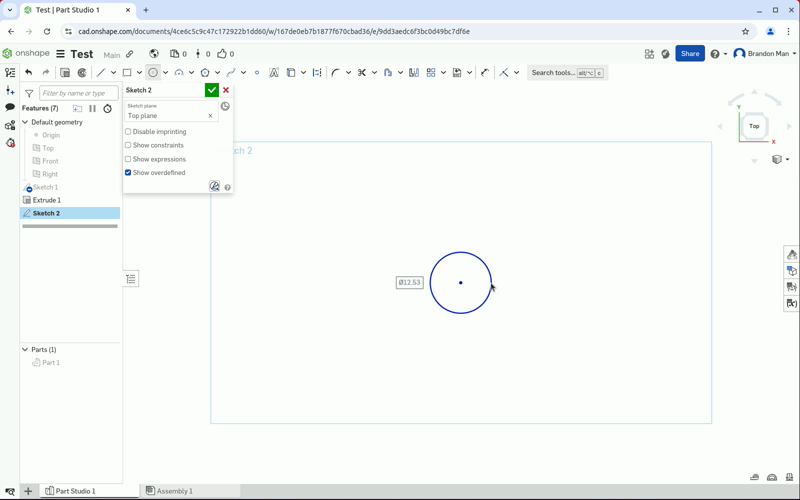
key(c)
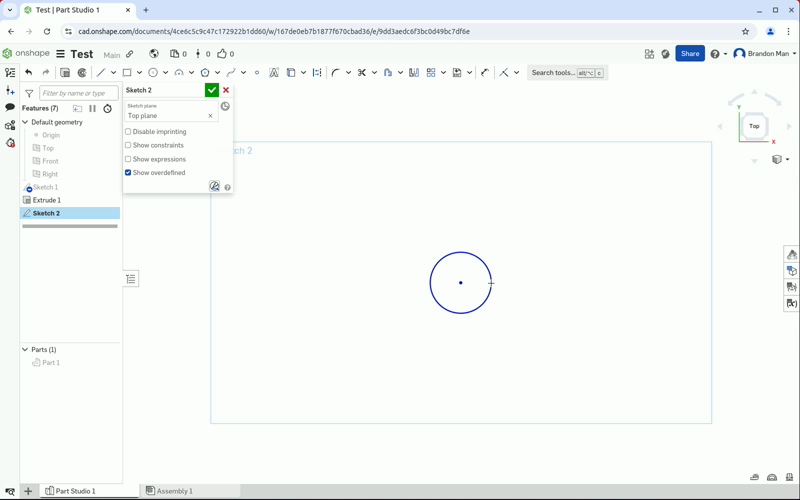
key_down(shift)
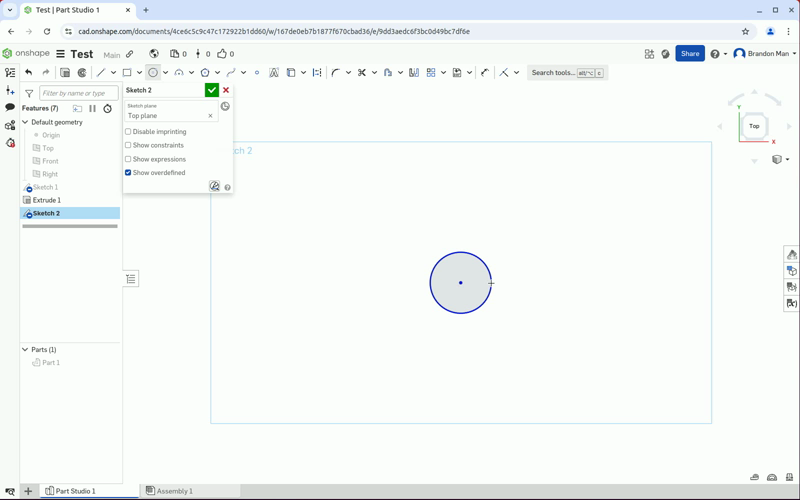
mouse_move(460, 282)
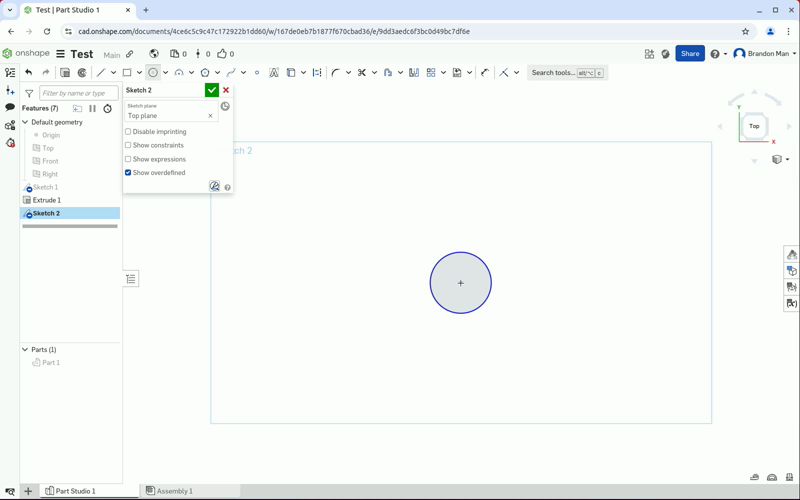
click(460, 282)
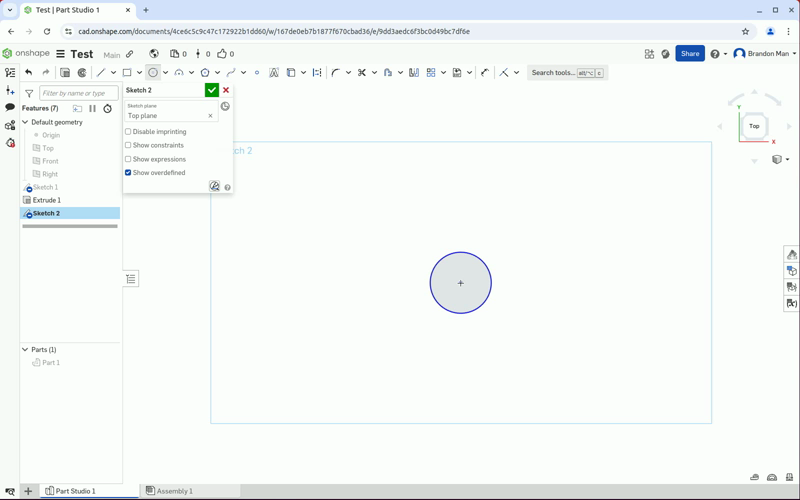
key_up(shift)
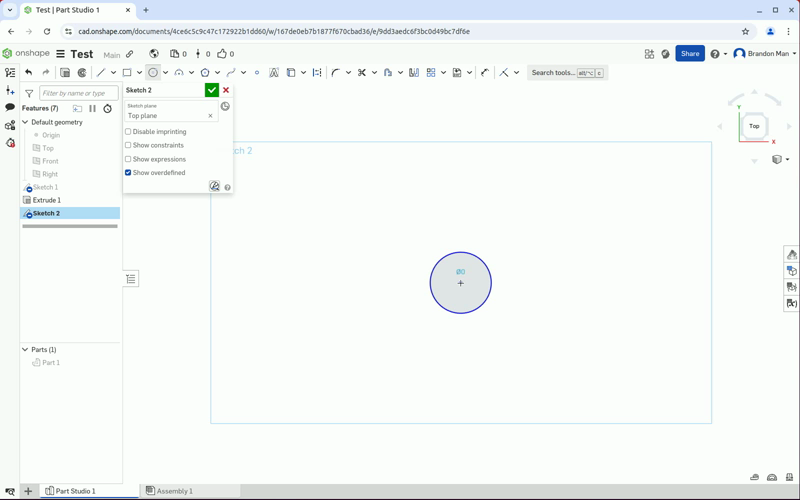
mouse_move(488, 282)
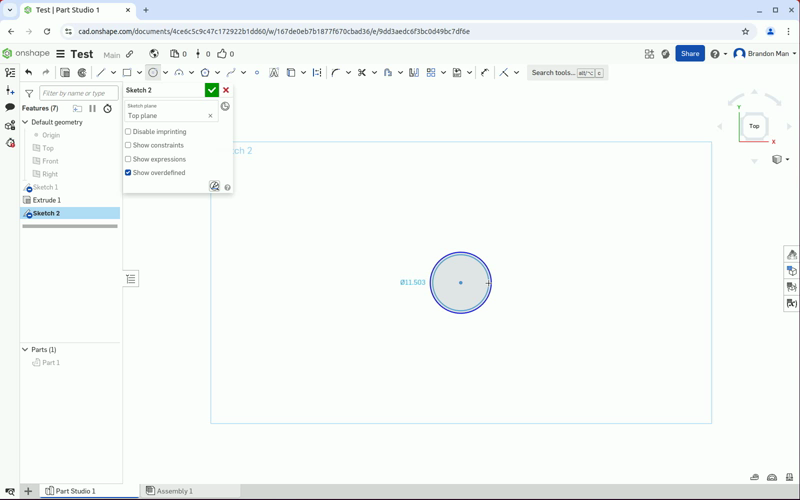
scroll(6)
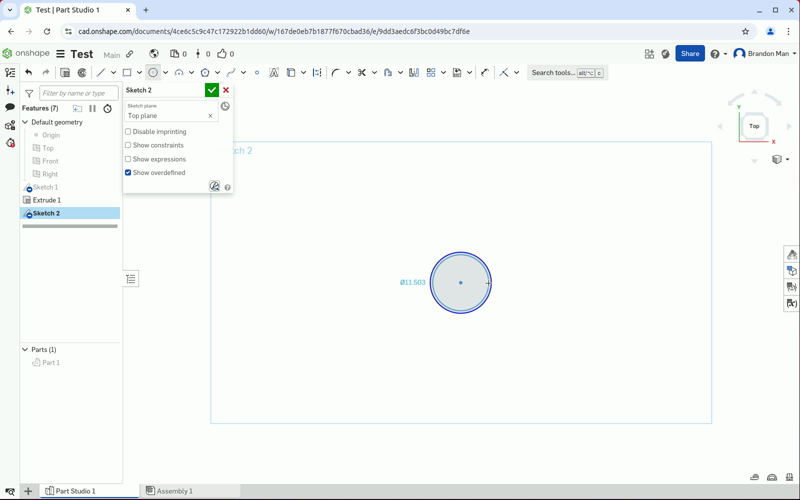
scroll(6)
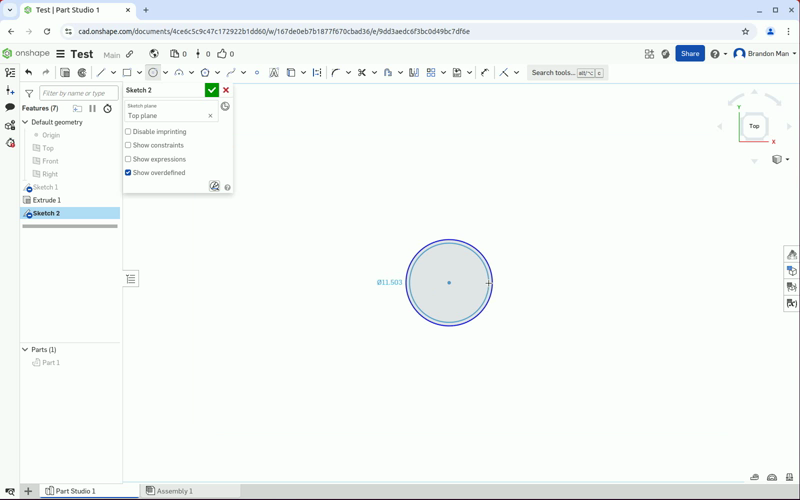
scroll(6)
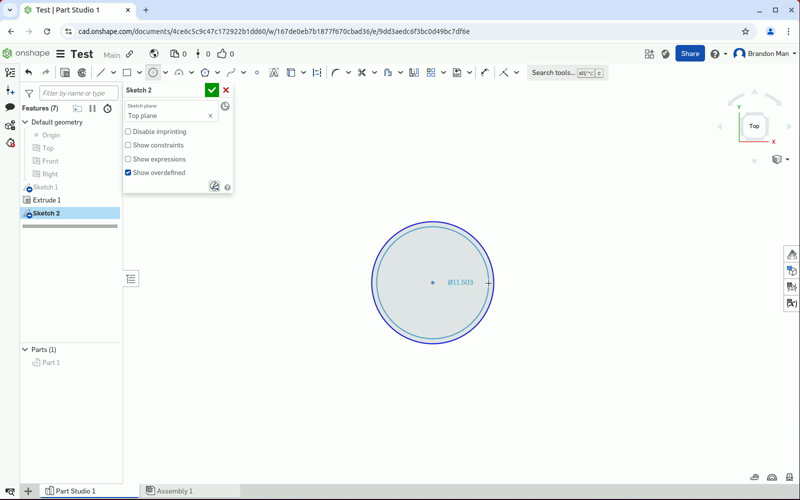
scroll(6)
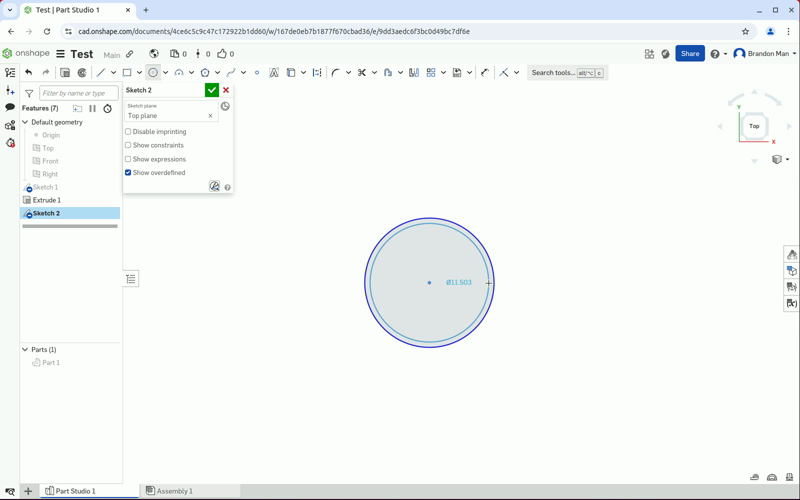
scroll(6)
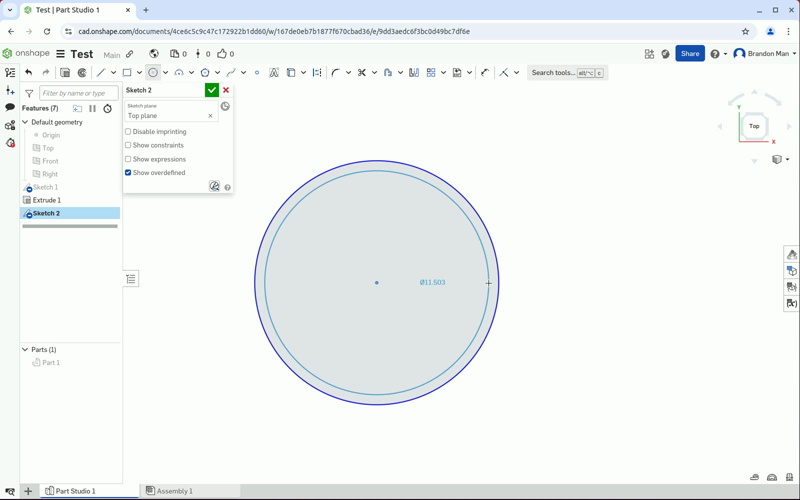
scroll(6)
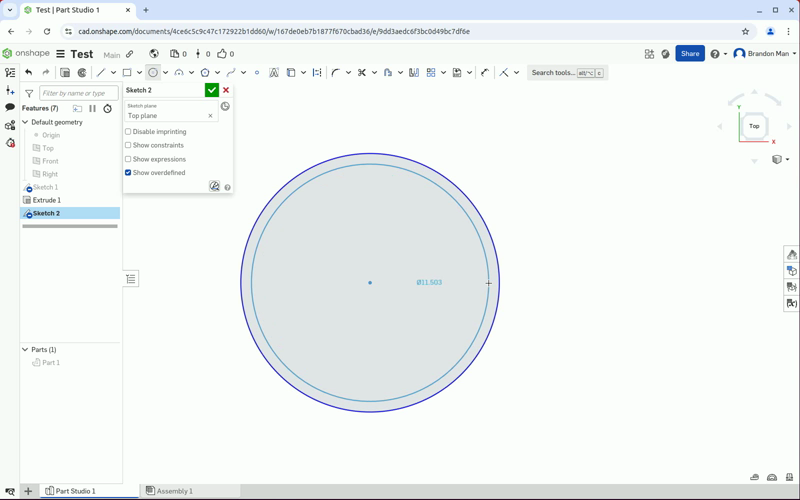
scroll(6)
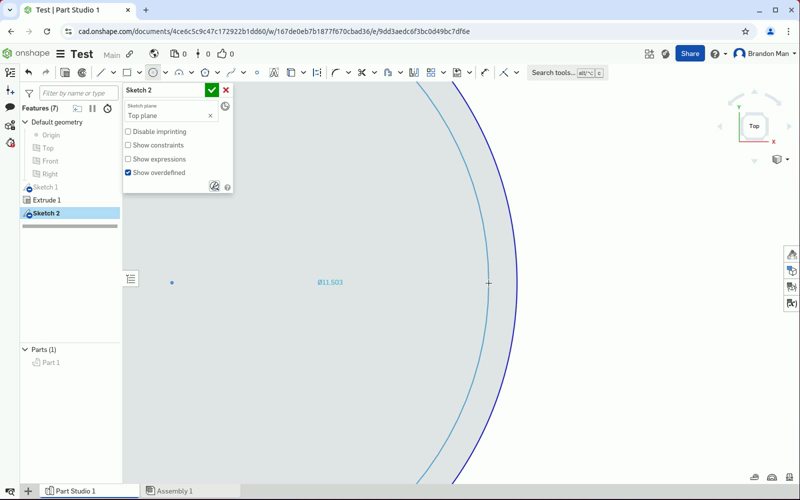
click(488, 282)
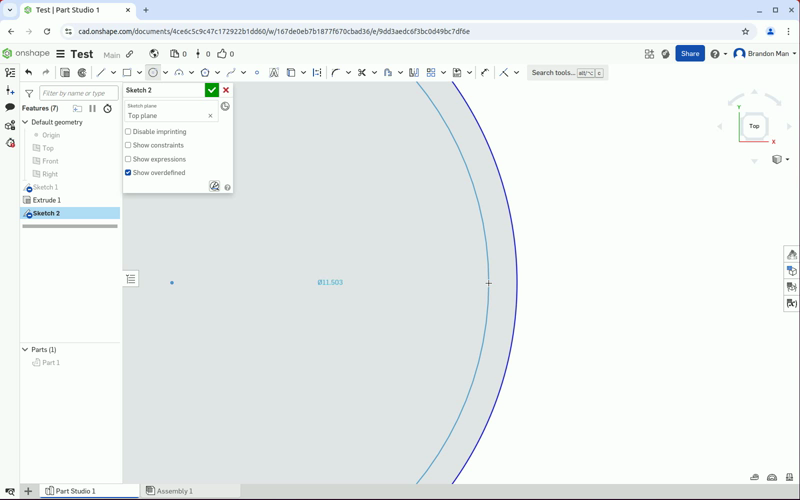
scroll(-6)
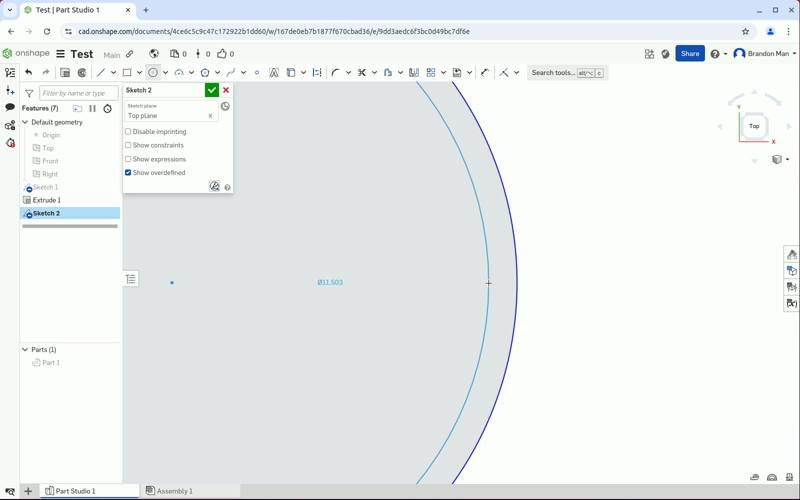
scroll(-6)
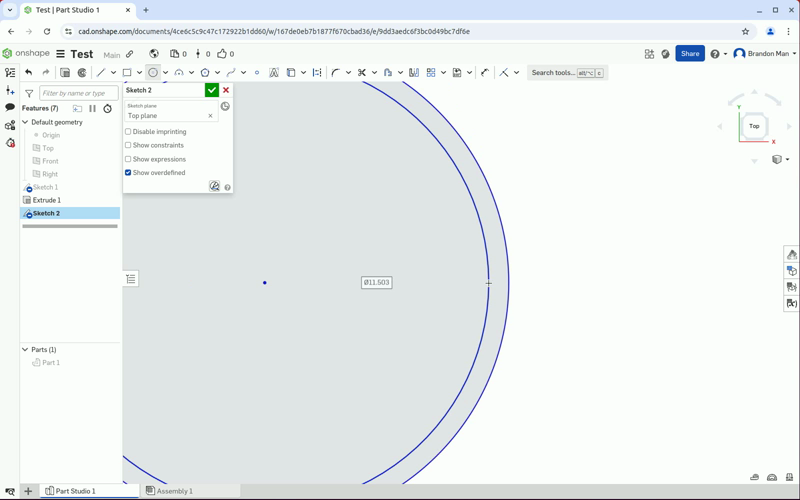
scroll(-6)
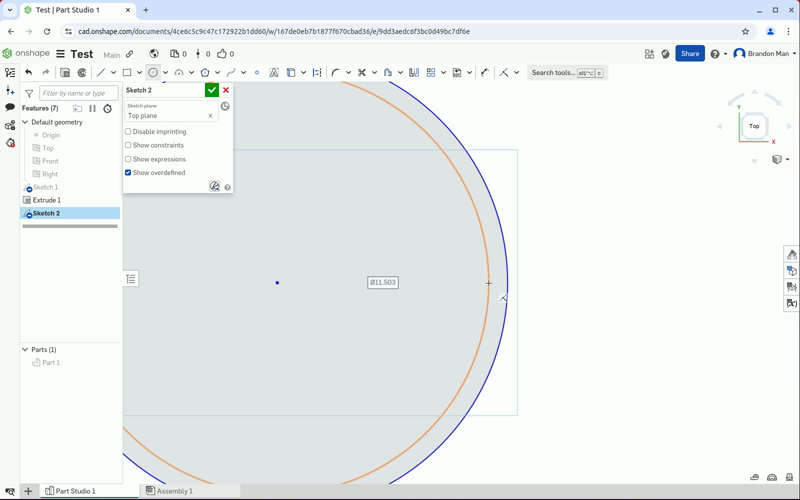
scroll(-6)
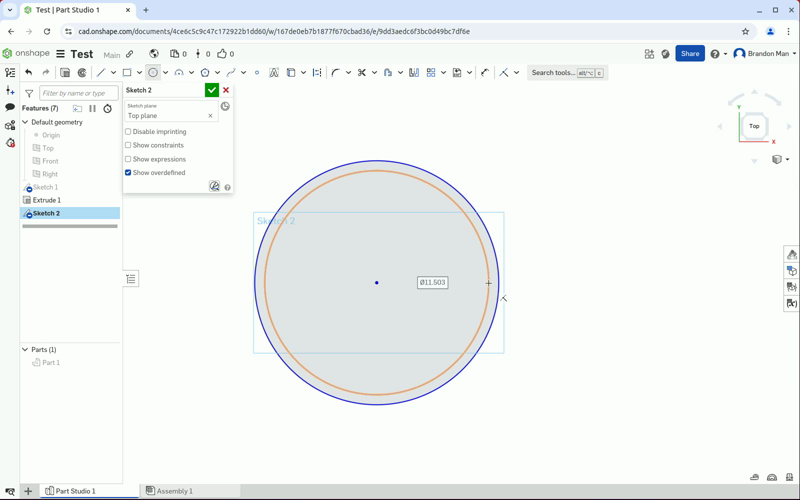
scroll(-6)
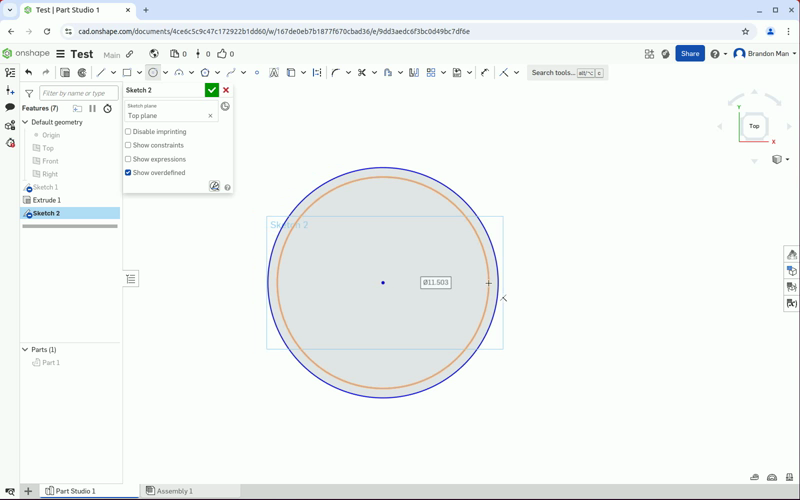
scroll(-6)
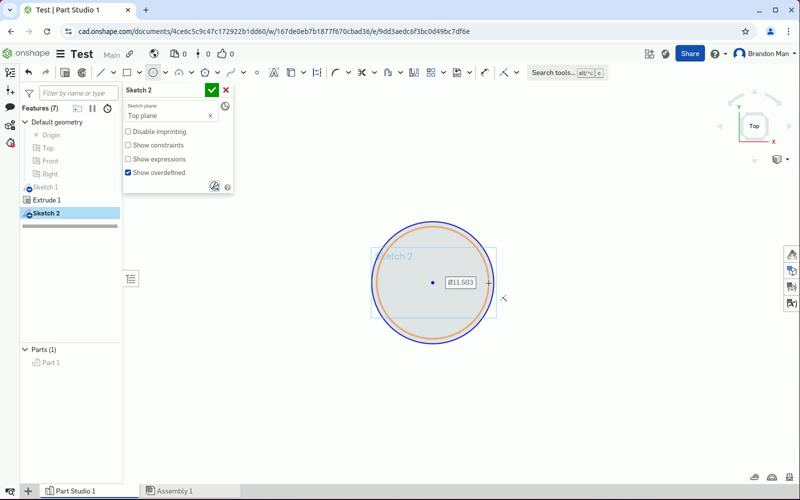
scroll(-6)
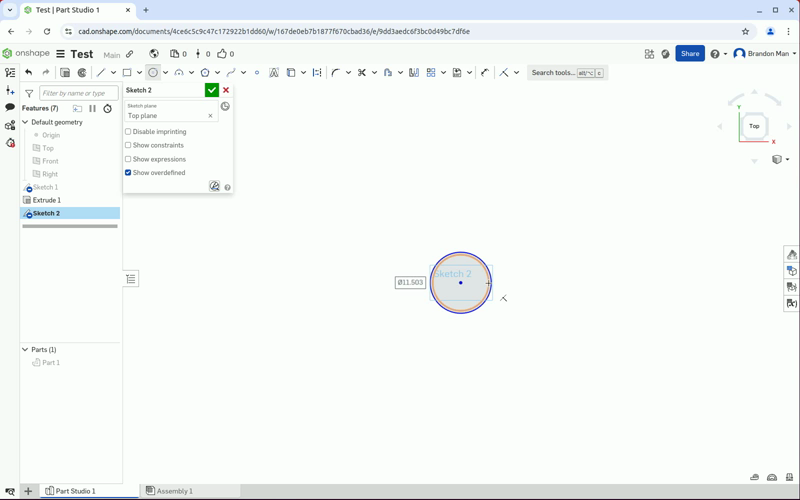
key(esc)
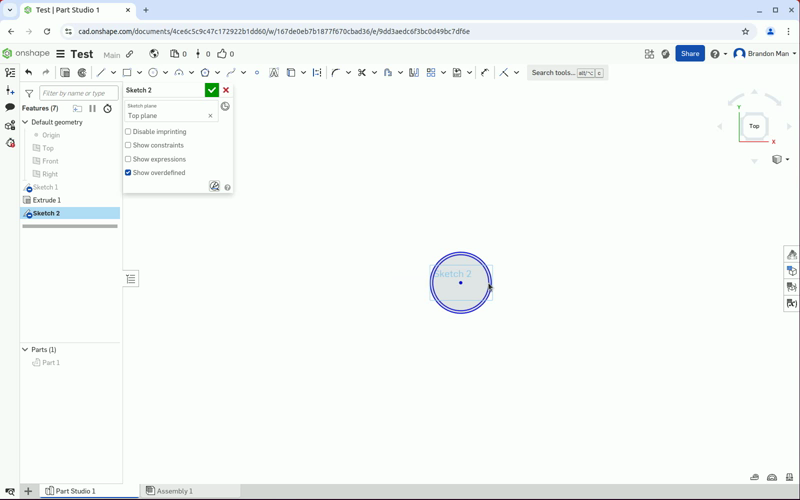
mouse_move(437, 299)
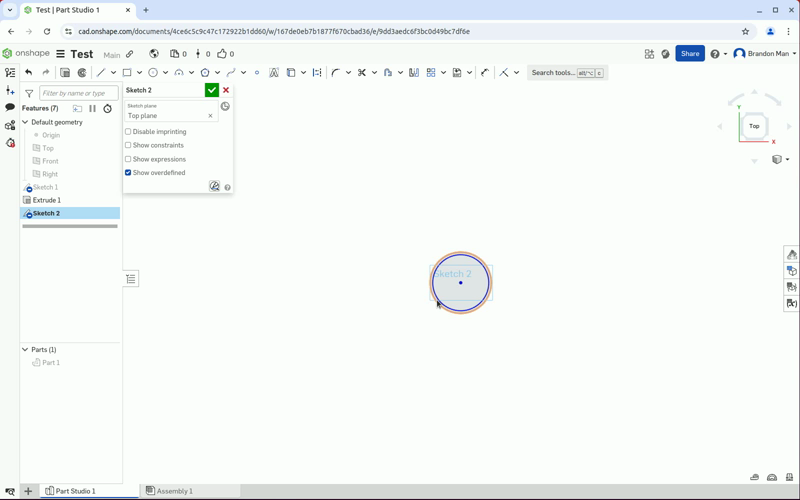
scroll(6)
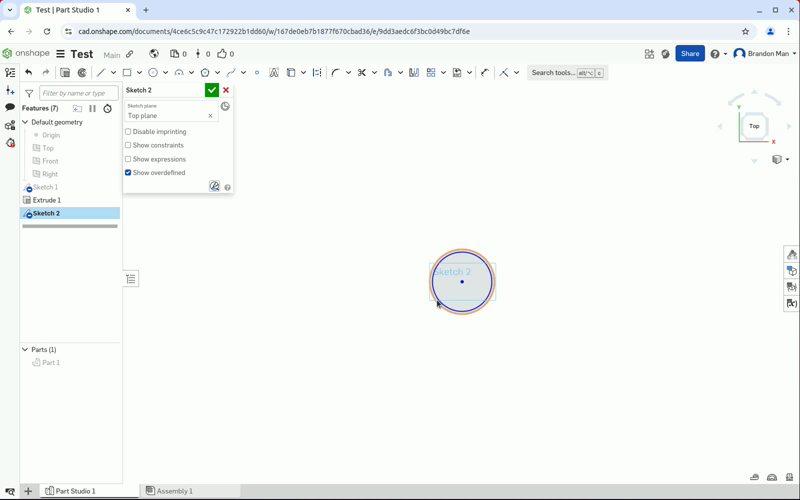
scroll(6)
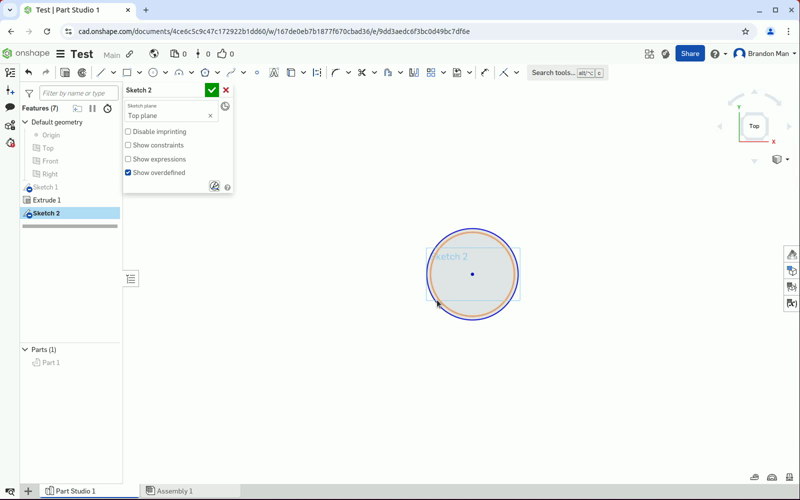
scroll(6)
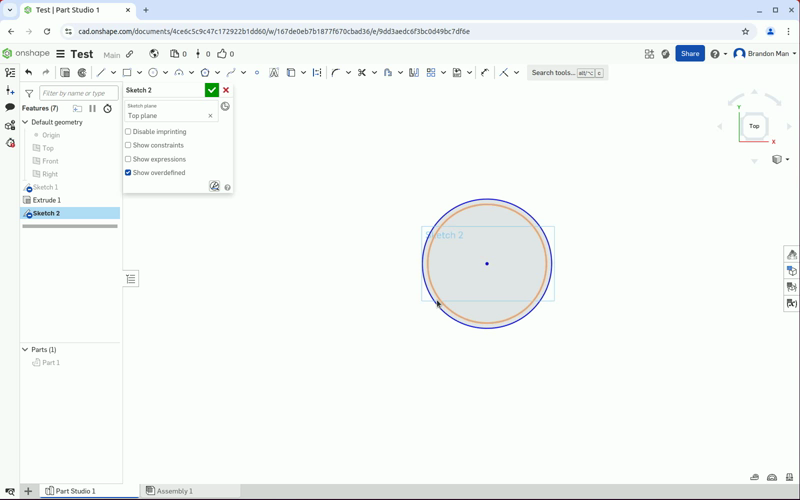
scroll(6)
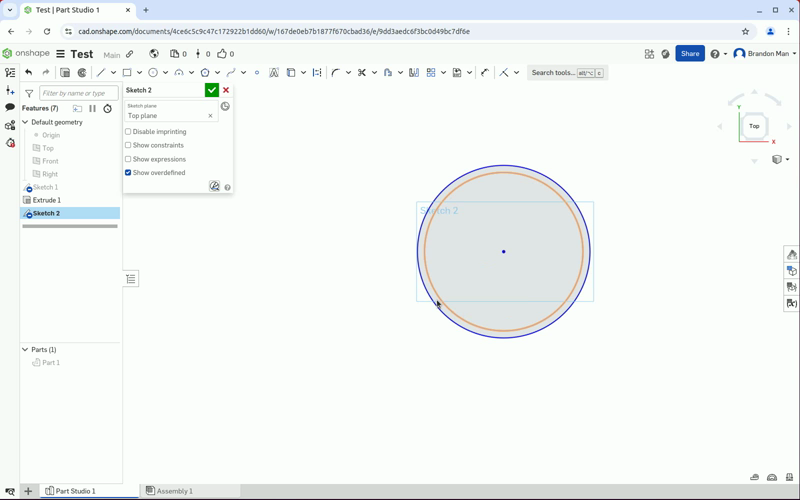
scroll(6)
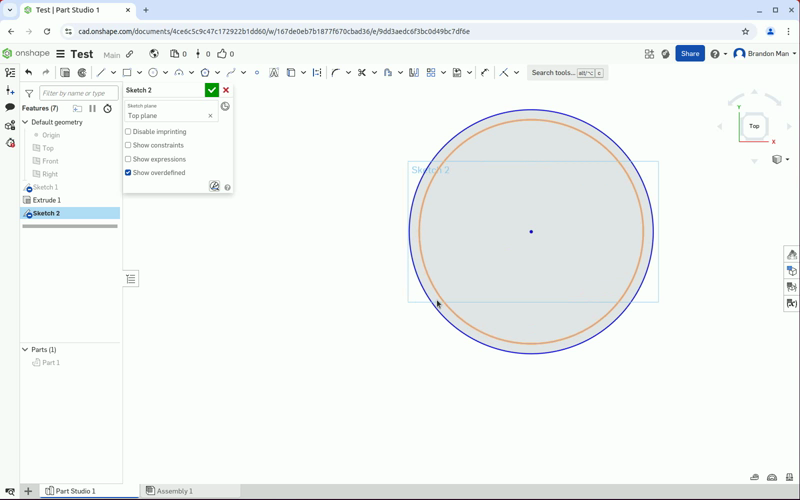
scroll(6)
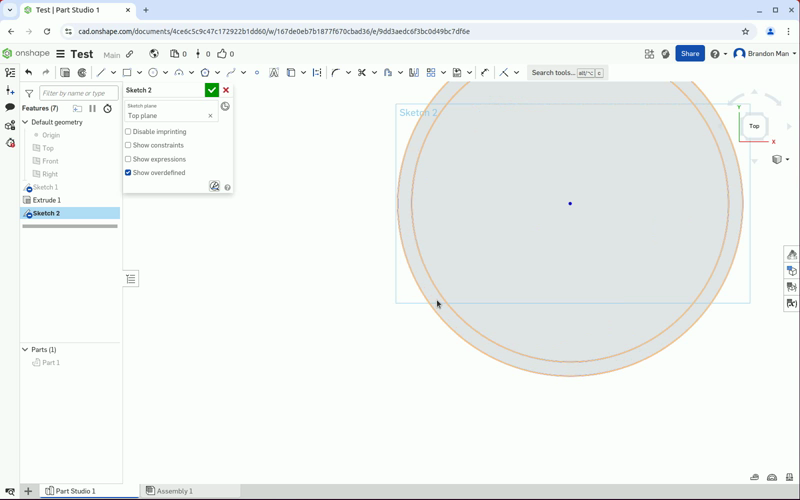
scroll(6)
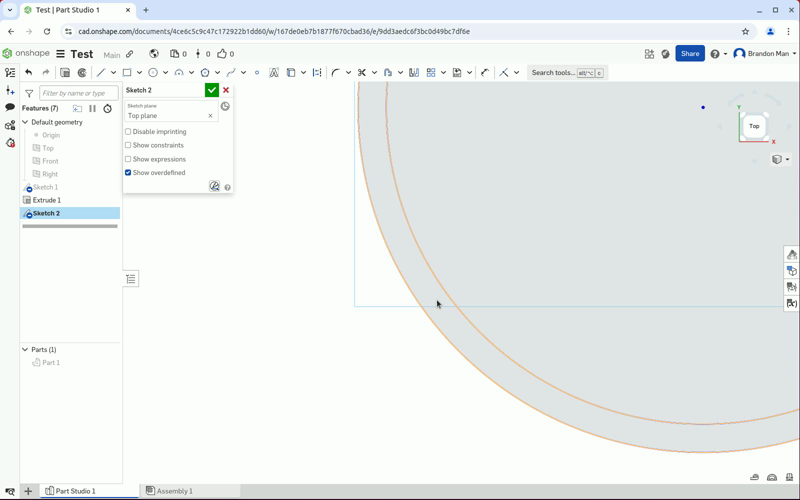
click(437, 299)
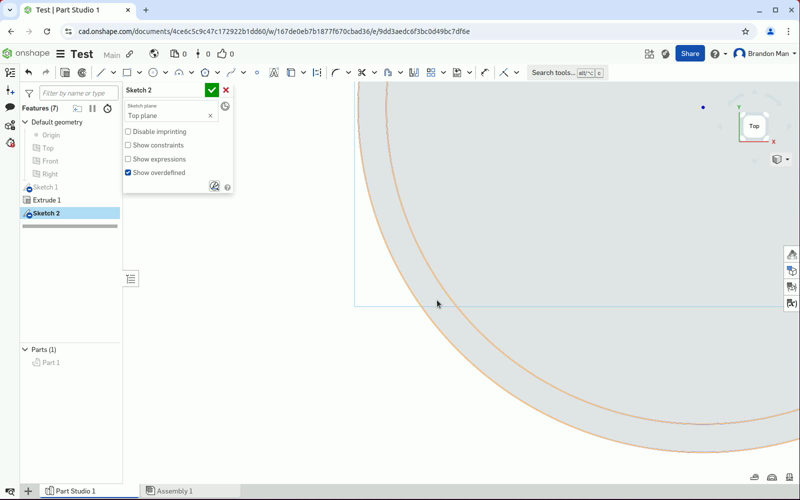
scroll(-6)
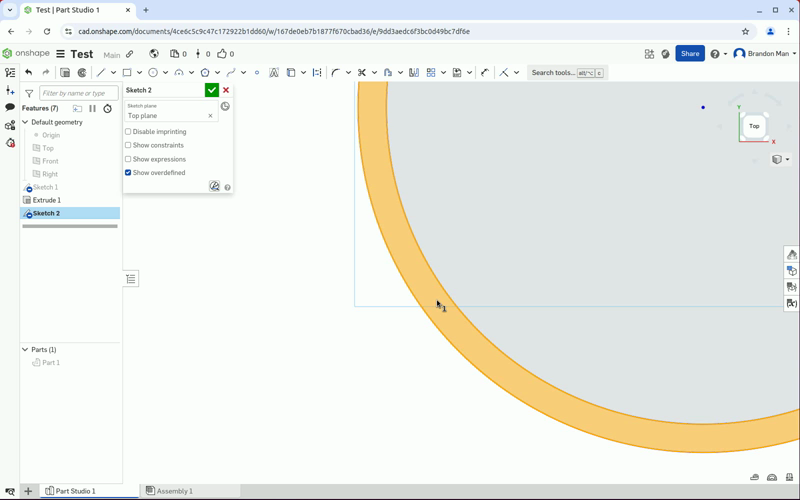
scroll(-6)
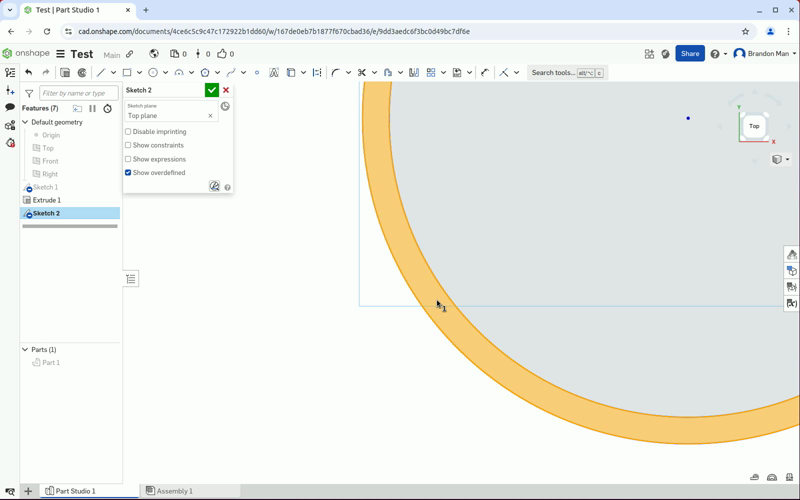
scroll(-6)
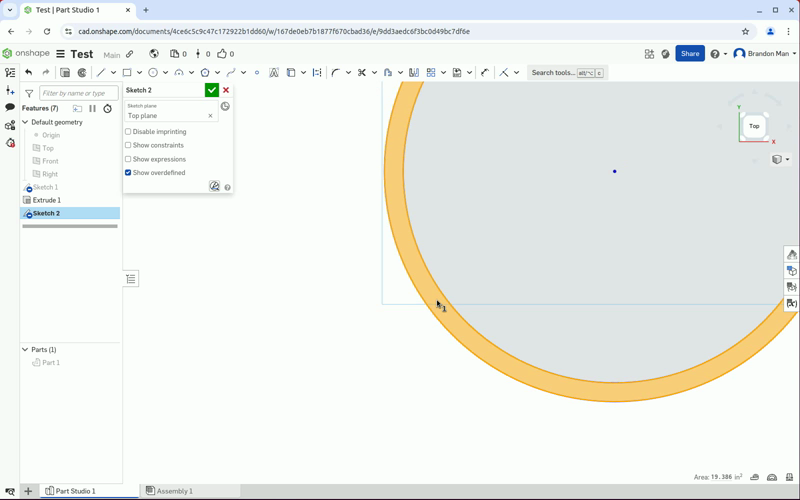
scroll(-6)
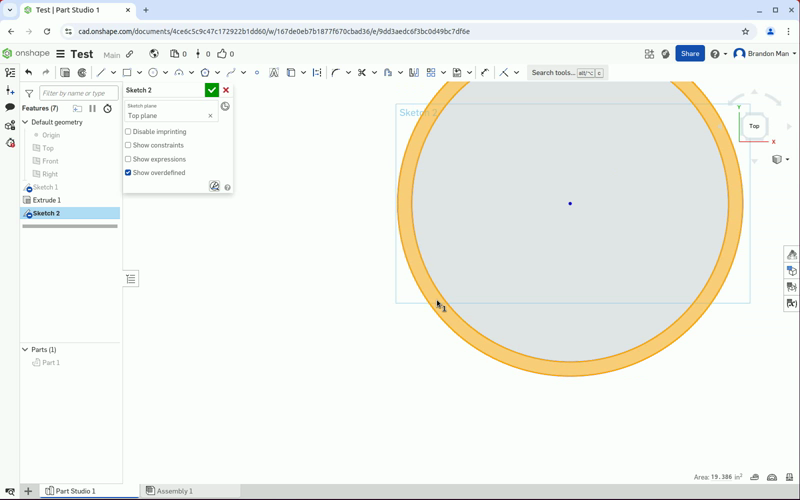
scroll(-6)
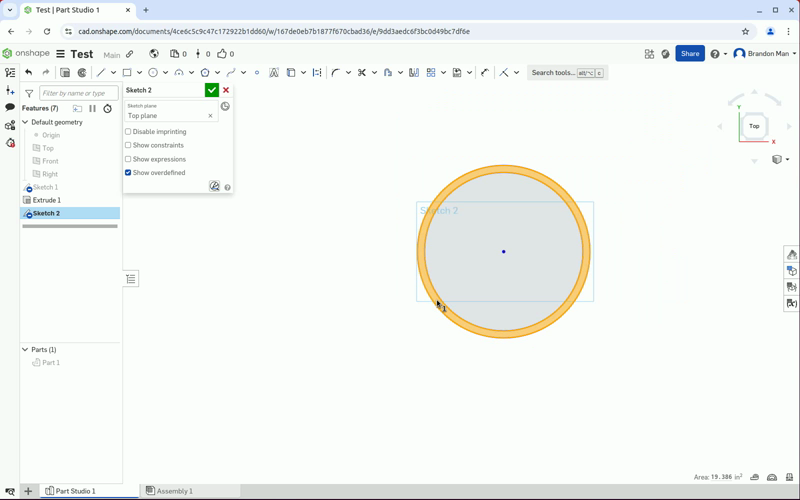
scroll(-6)
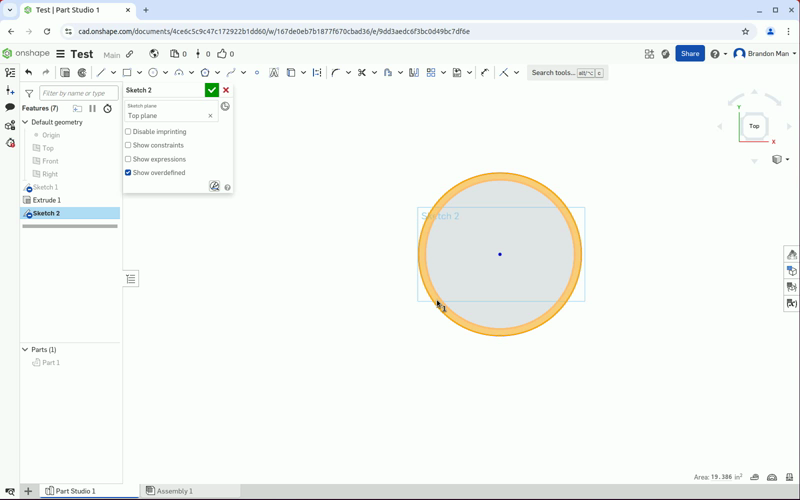
scroll(-6)
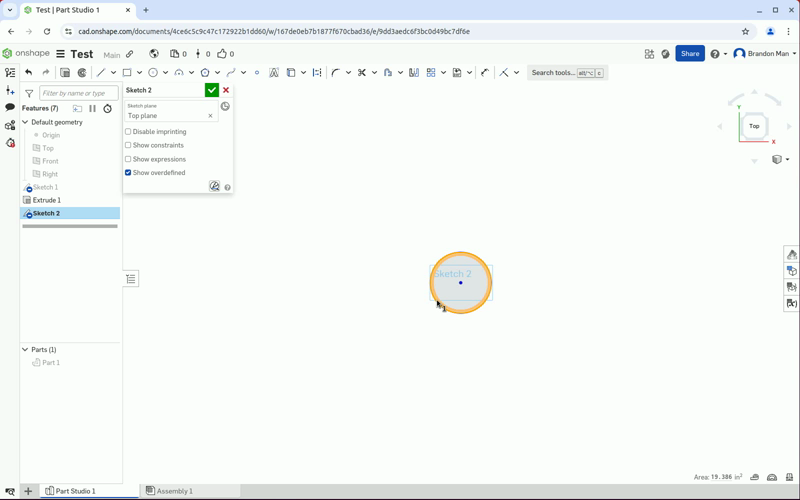
mouse_move(73, 352)
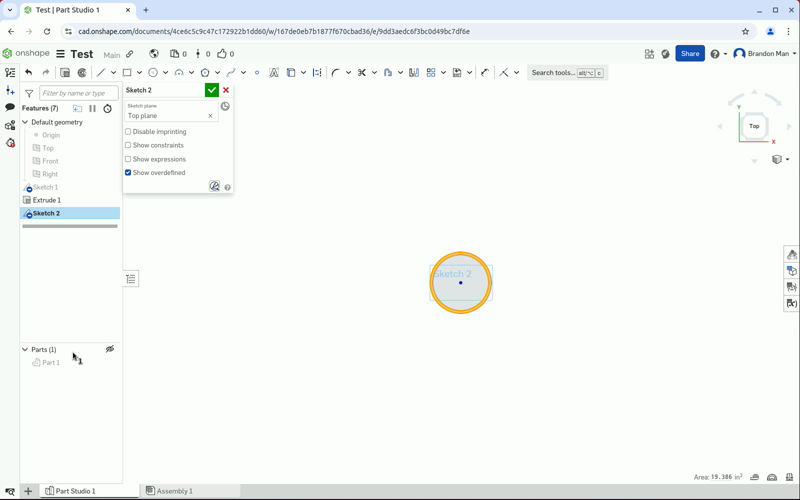
key(shift+y)
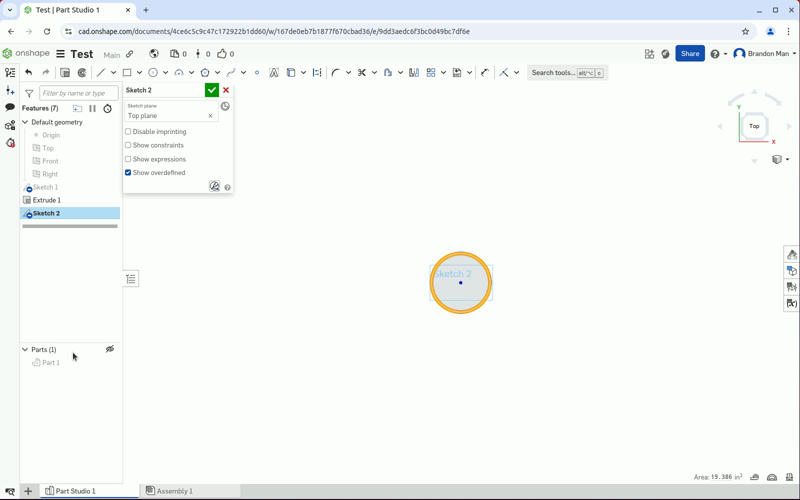
key(shift+e)
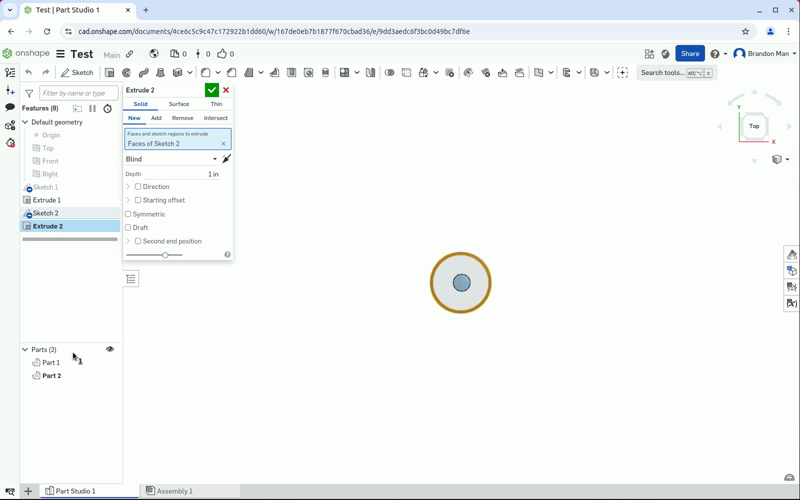
mouse_move(143, 106)
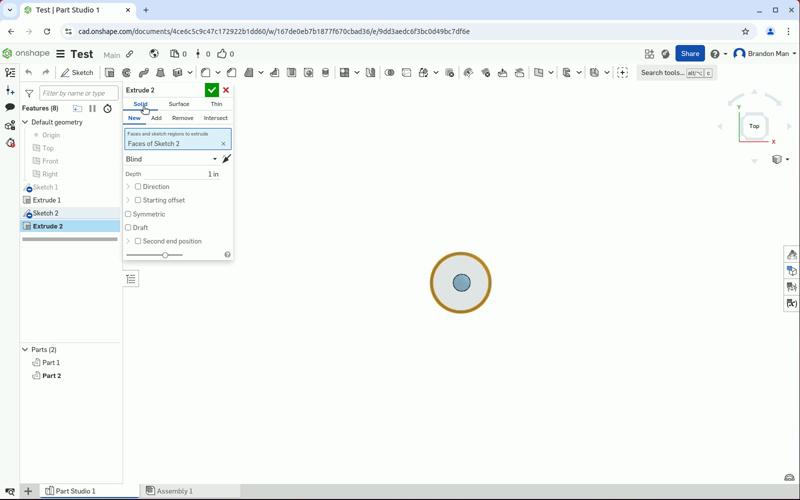
click(143, 106)
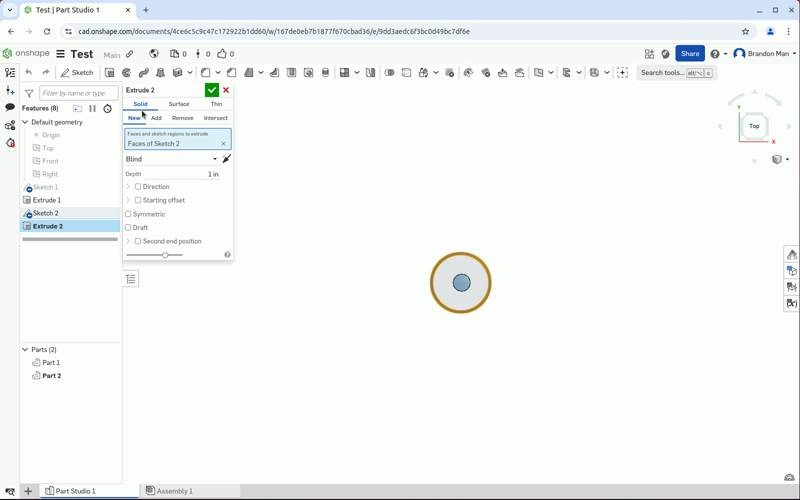
mouse_move(137, 120)
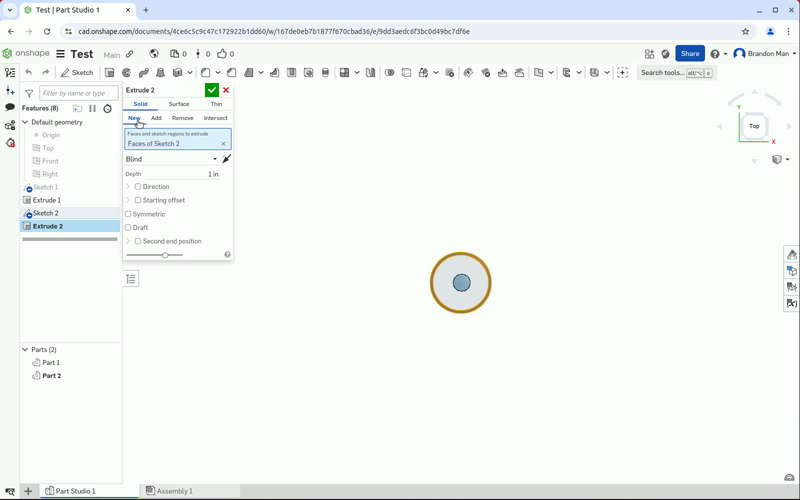
click(137, 120)
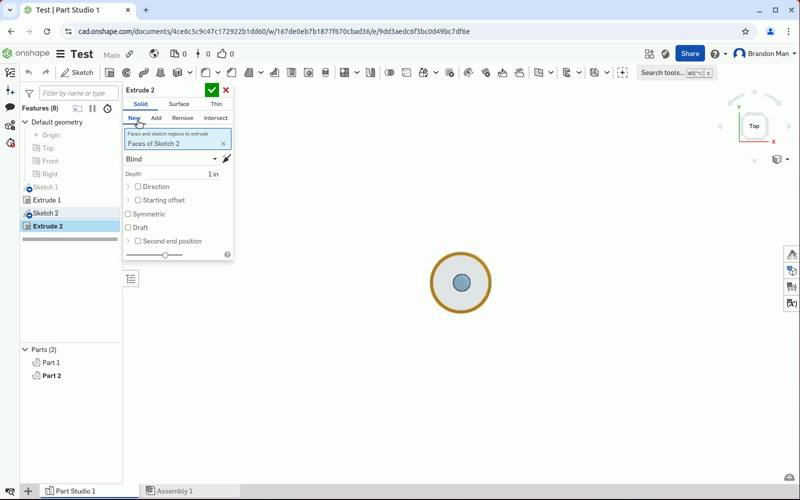
key(tab, 4)
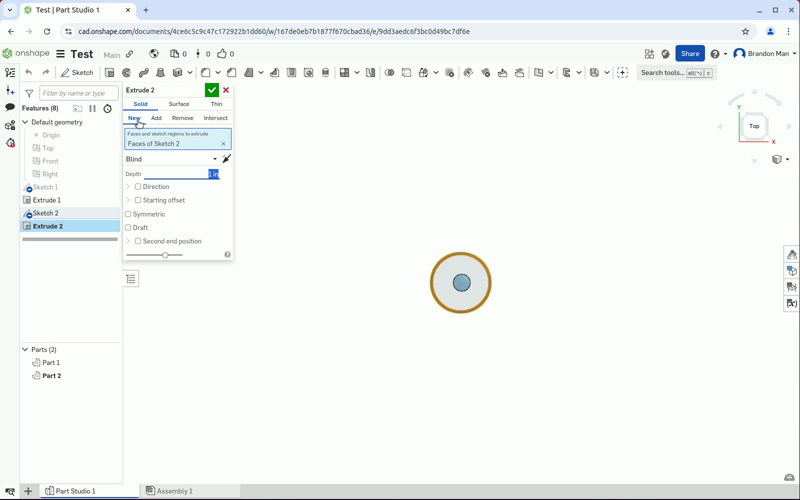
text(23.108)
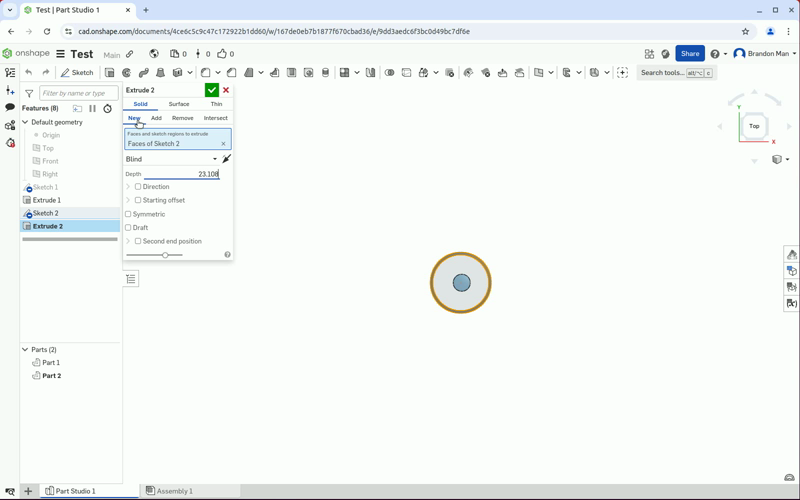
key(enter)
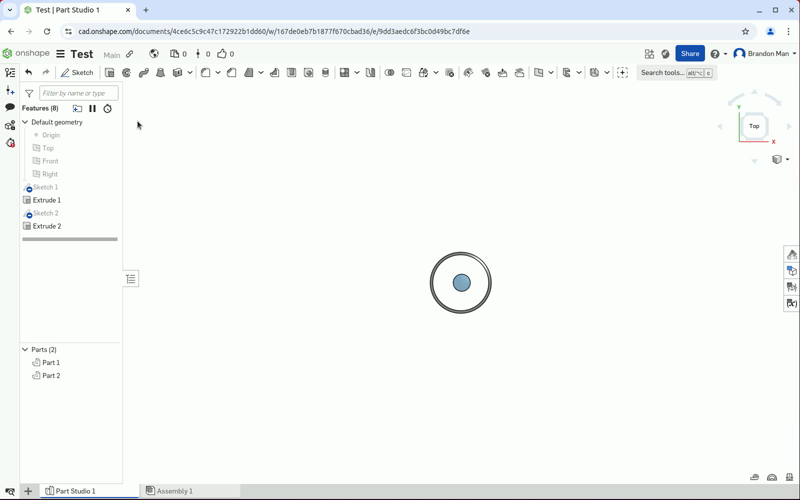
key(shift+h)
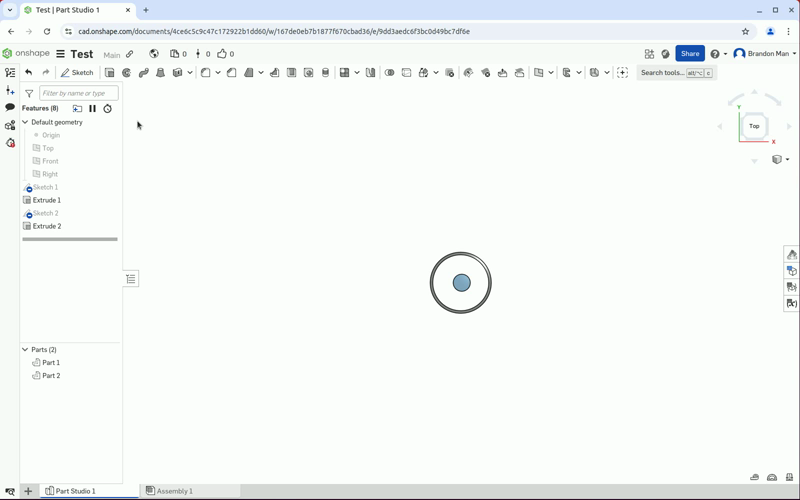
key(shift+h)
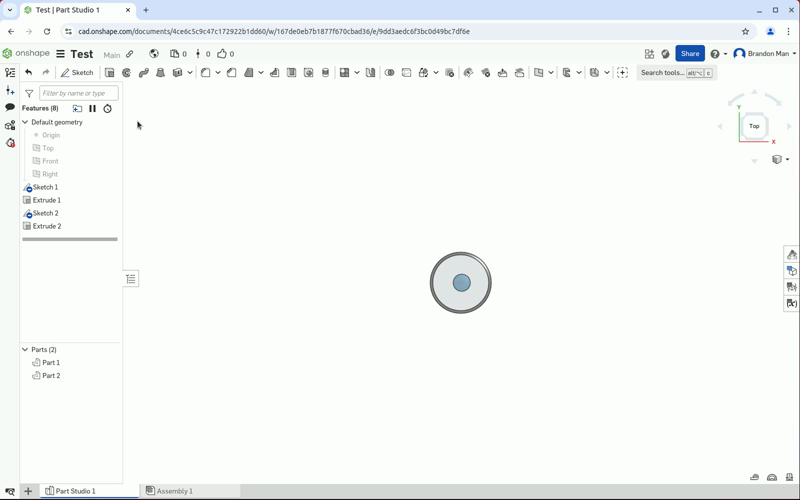
key(shift+7)
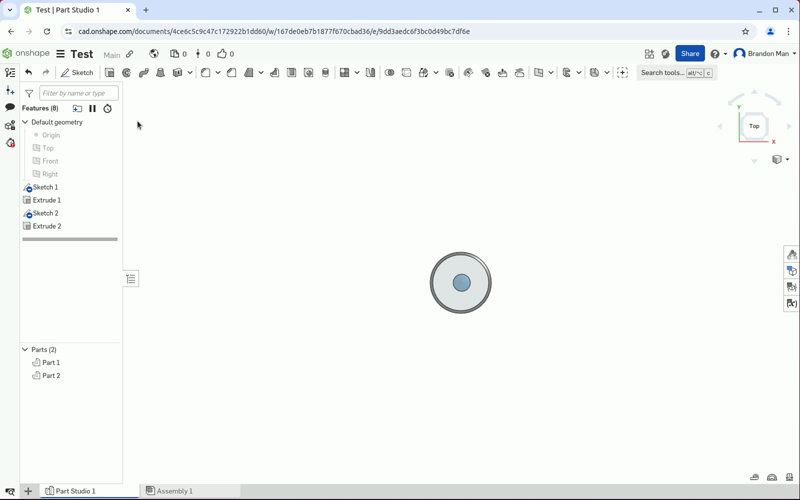
key(up, 3)
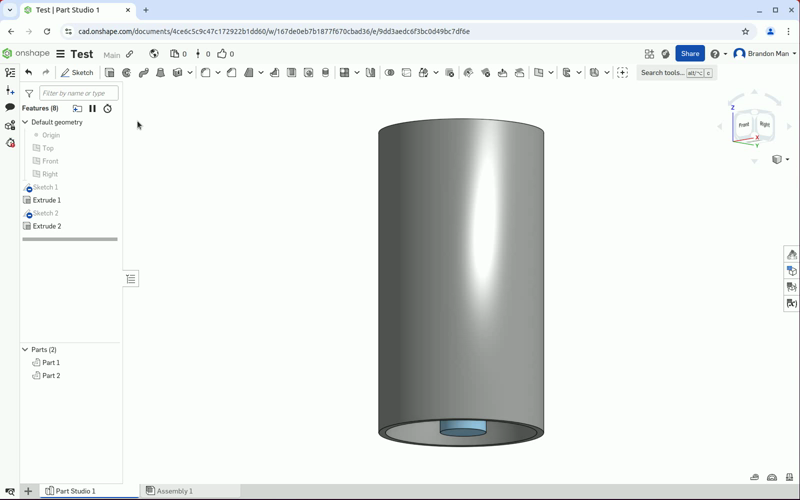
key(left, 3)
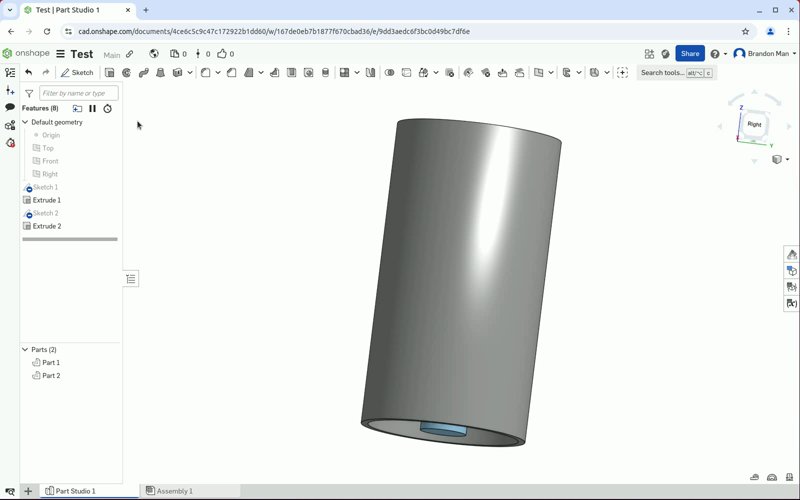
key(right, 3)
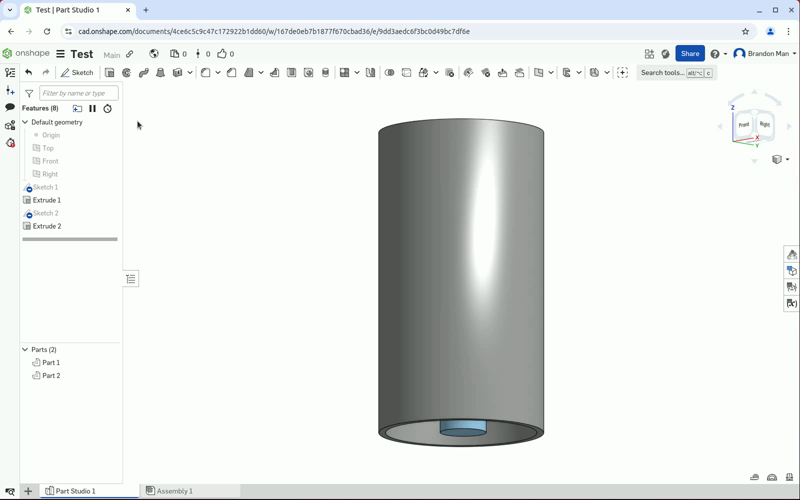
key(down, 3)
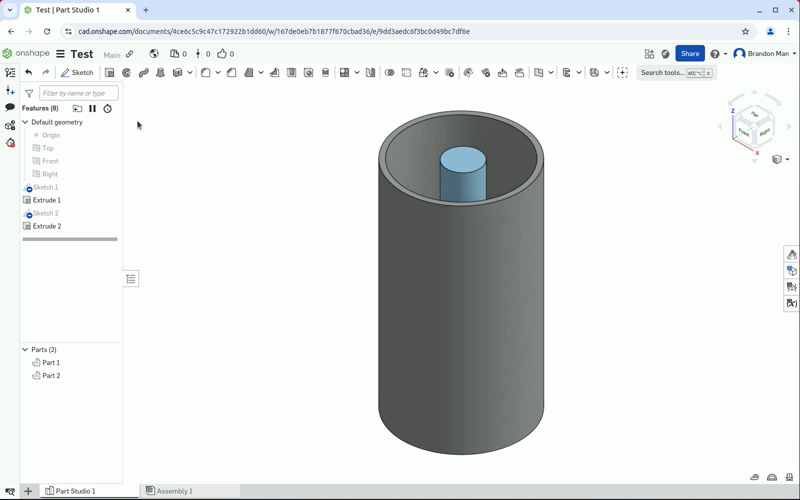
mouse_move(73, 189)
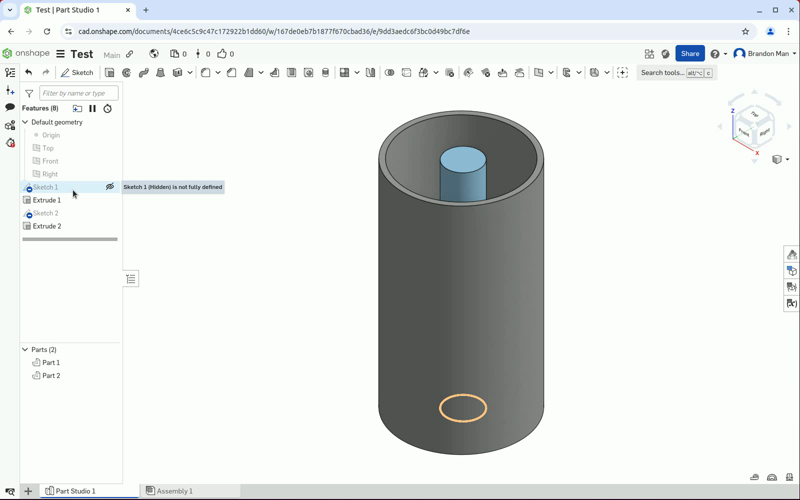
click(73, 189)